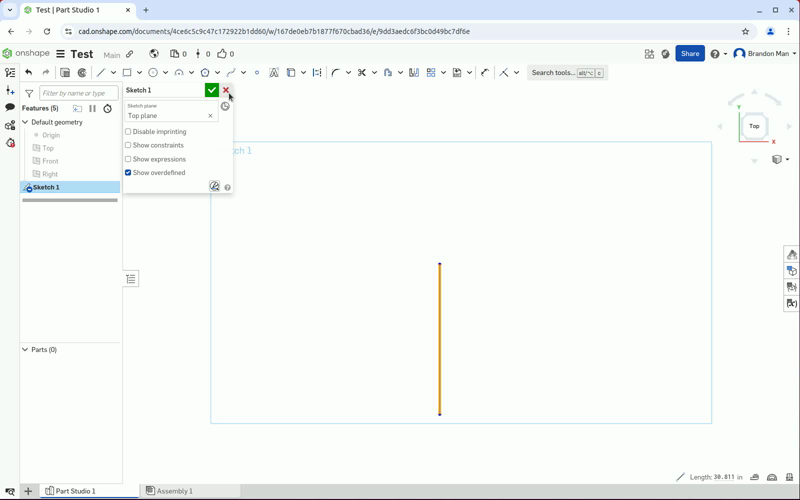
key(shift+h)
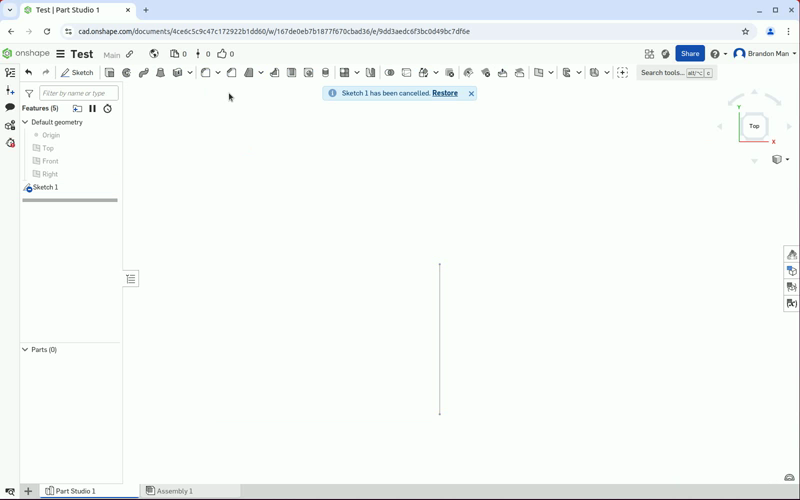
key(shift+s)
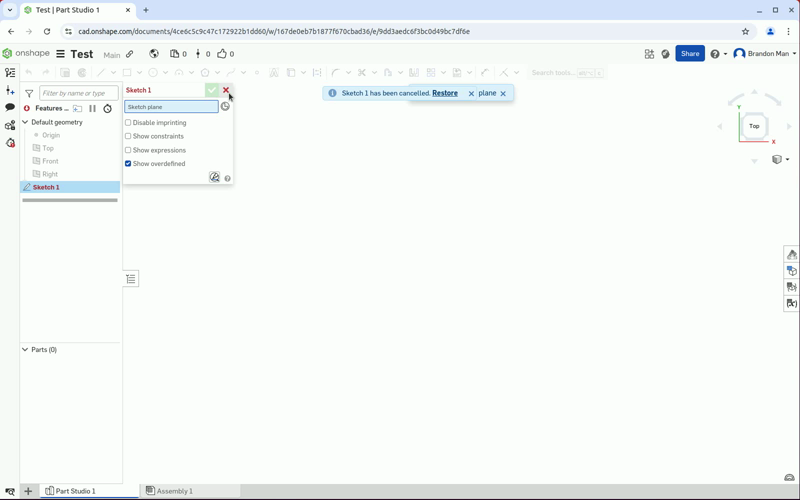
mouse_move(73, 150)
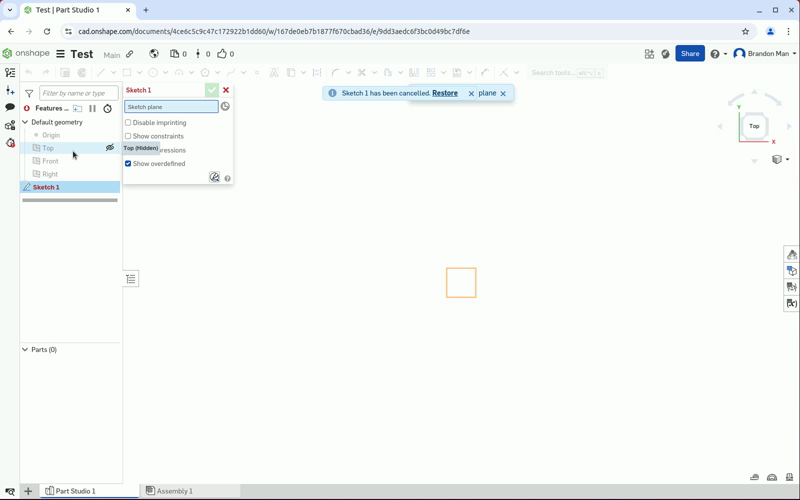
click(73, 150)
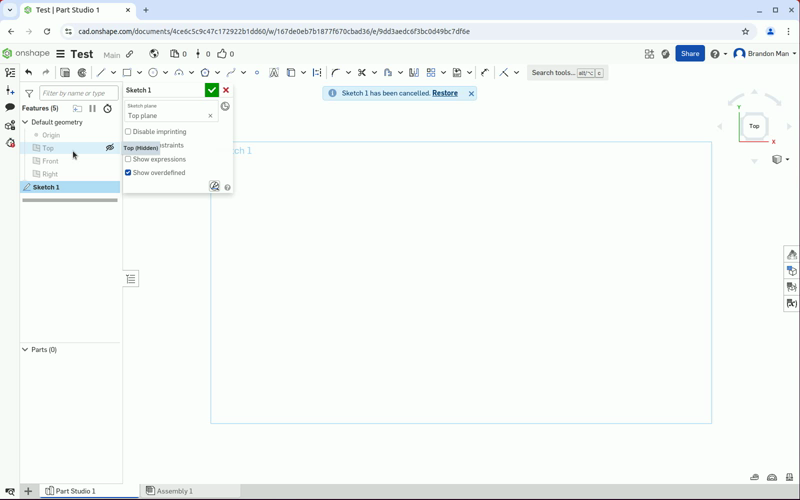
mouse_move(73, 352)
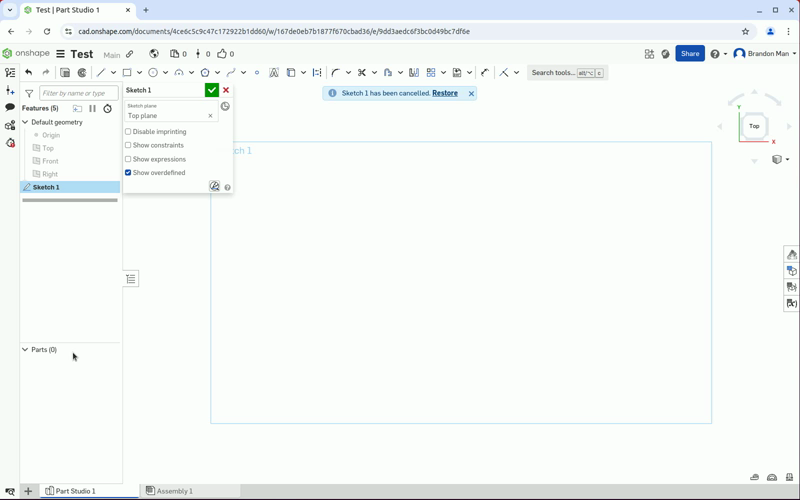
key(y)
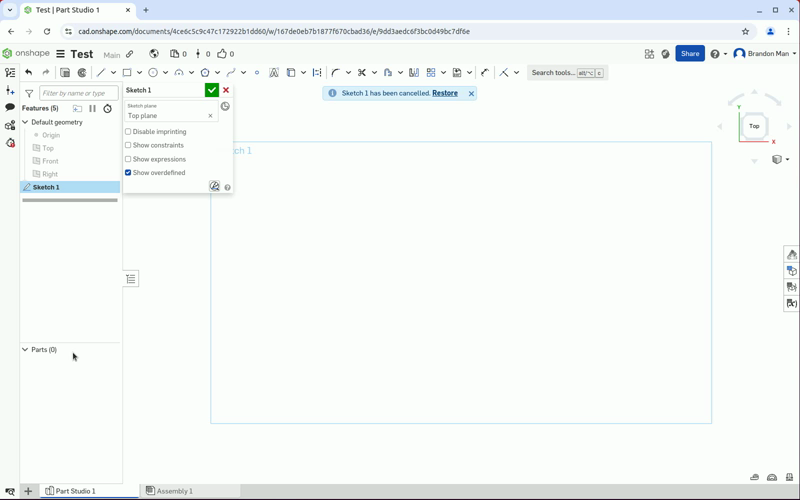
key(l)
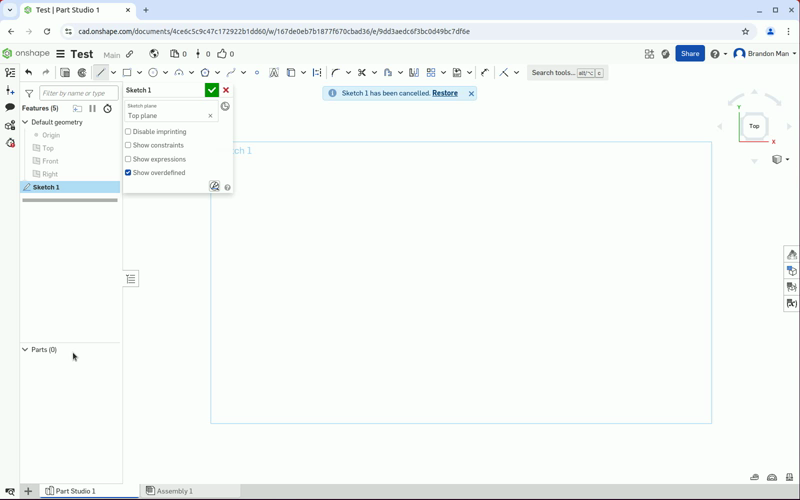
key_down(shift)
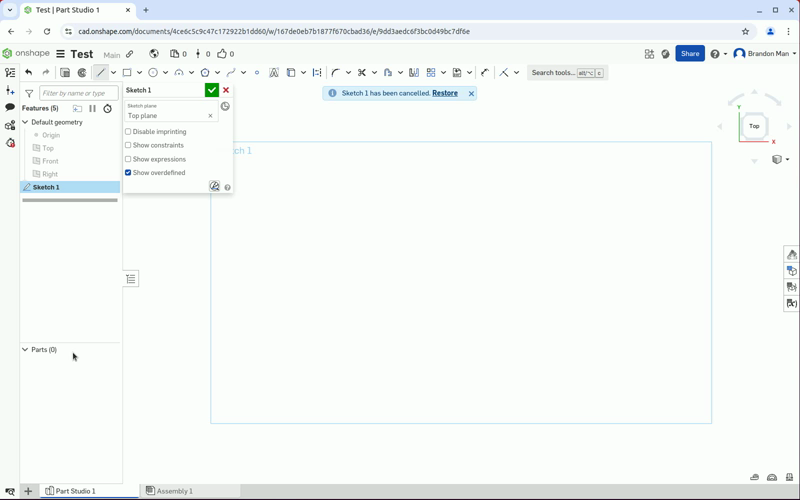
mouse_move(424, 308)
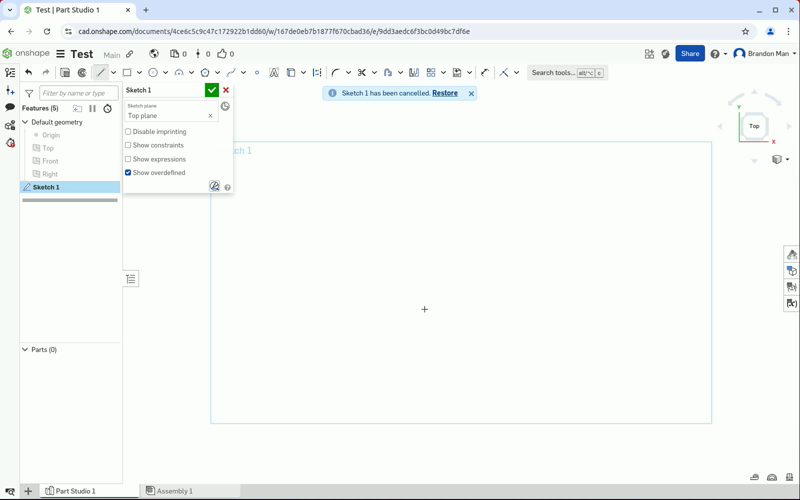
click(424, 308)
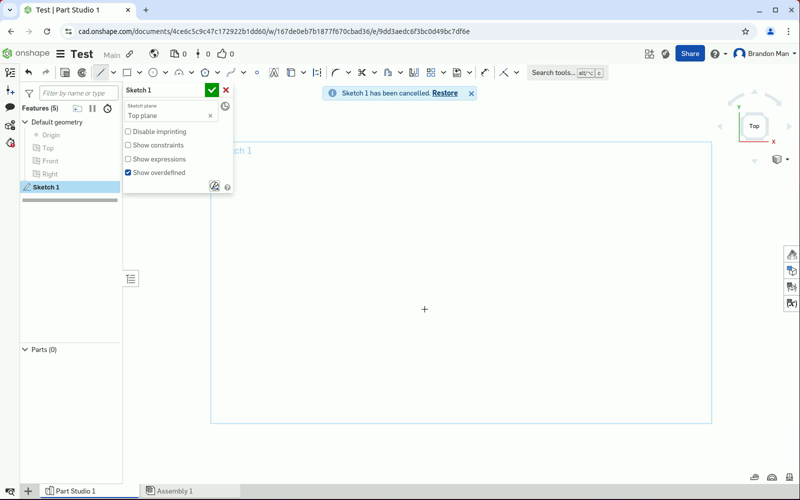
key_up(shift)
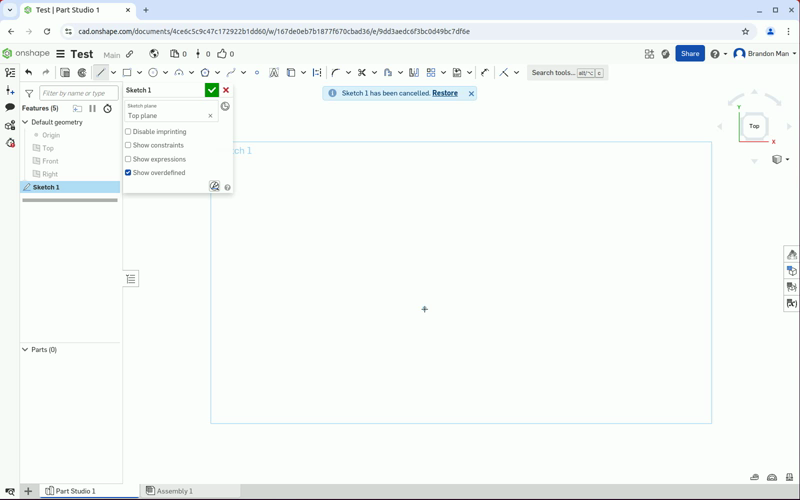
key_down(shift)
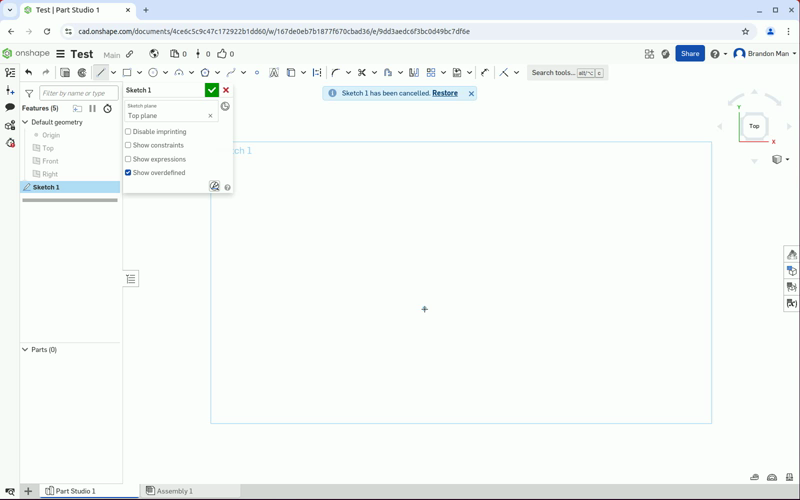
mouse_move(454, 308)
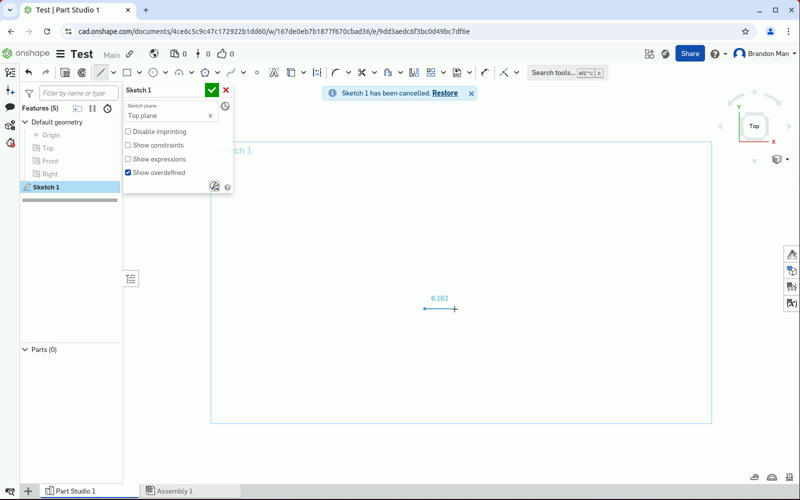
mouse_move(448, 308)
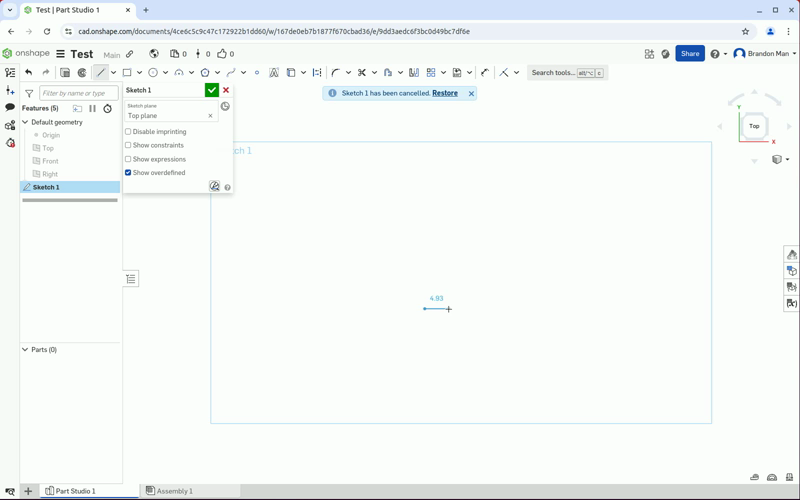
click(448, 308)
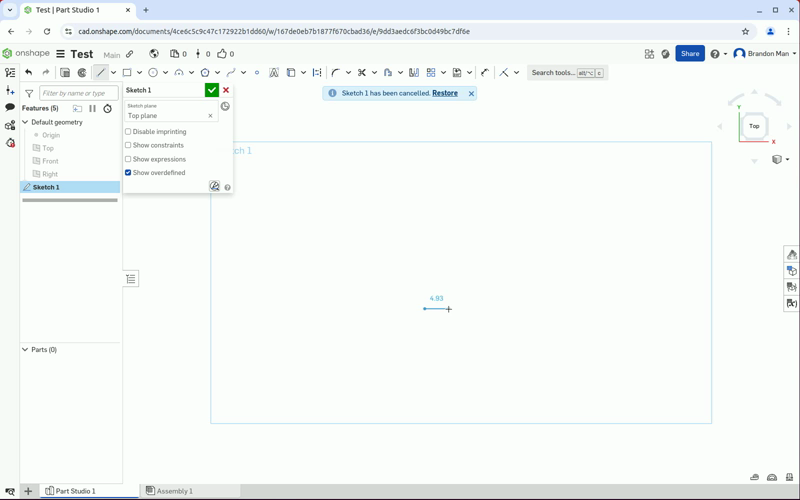
key_up(shift)
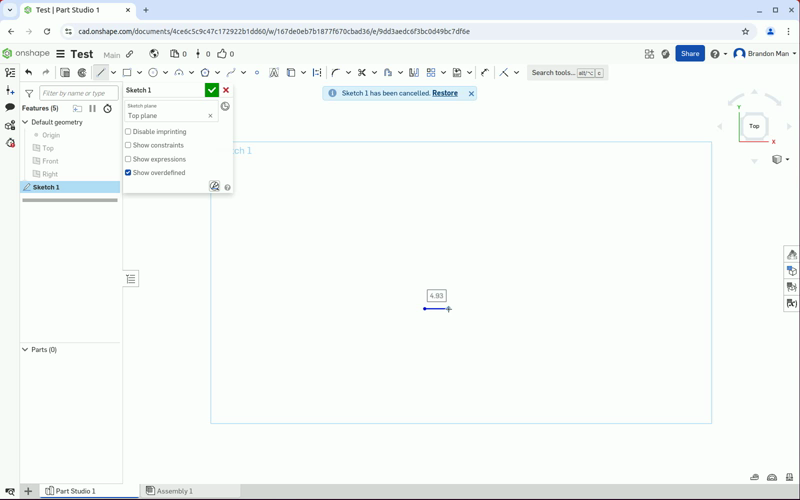
key_down(shift)
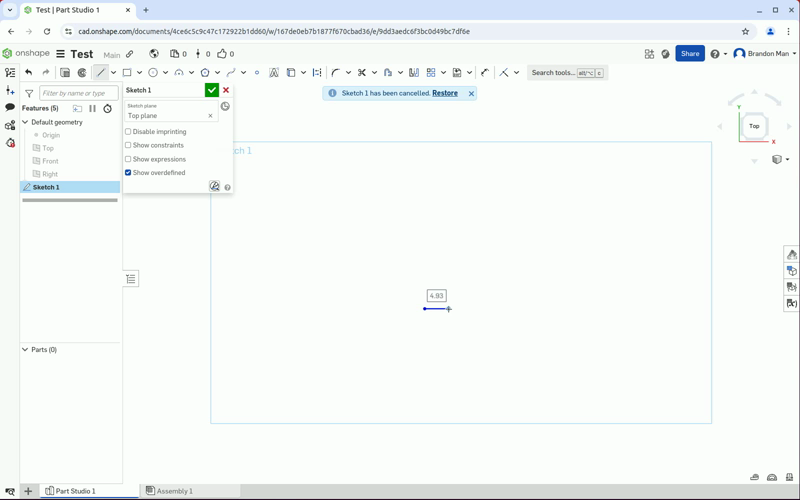
mouse_move(478, 308)
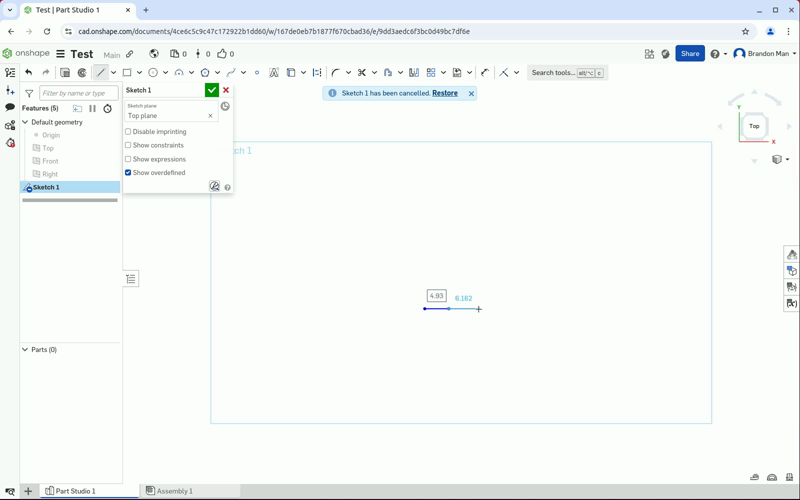
mouse_move(448, 293)
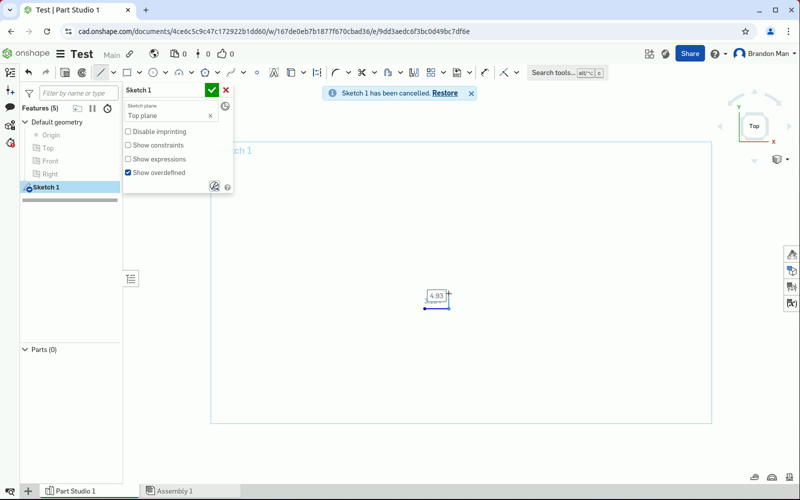
click(448, 293)
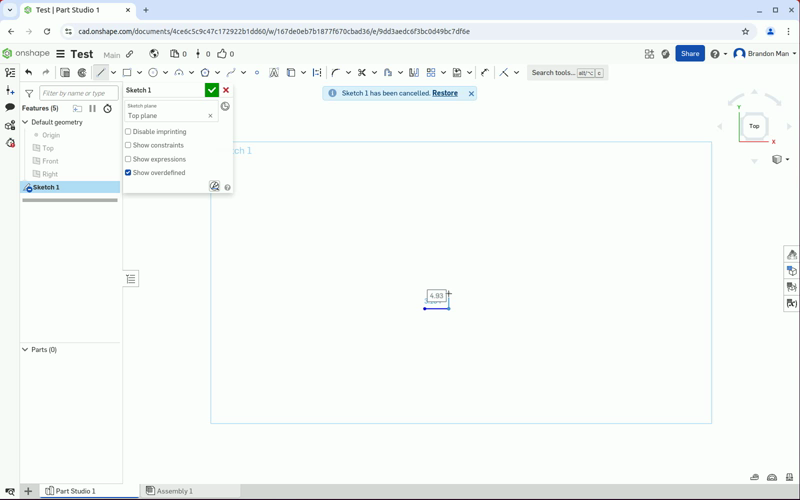
key_up(shift)
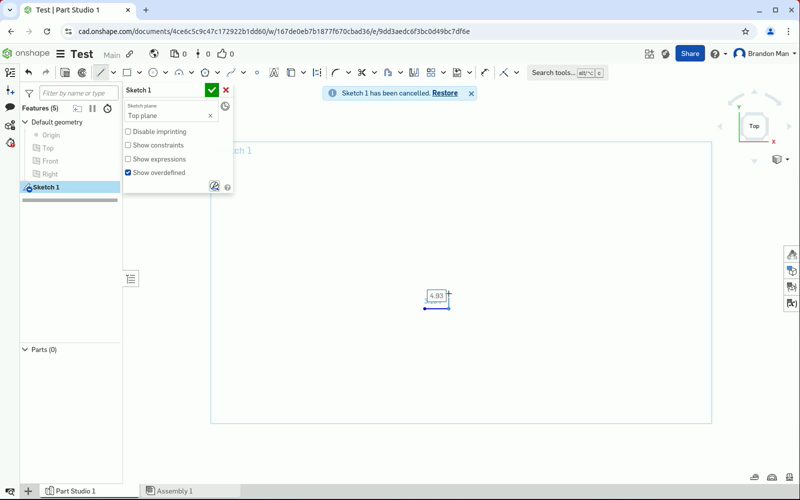
key_down(shift)
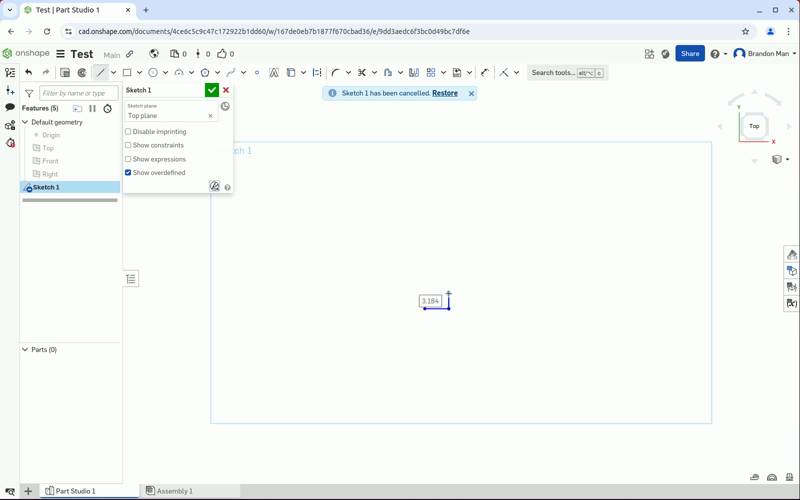
mouse_move(478, 293)
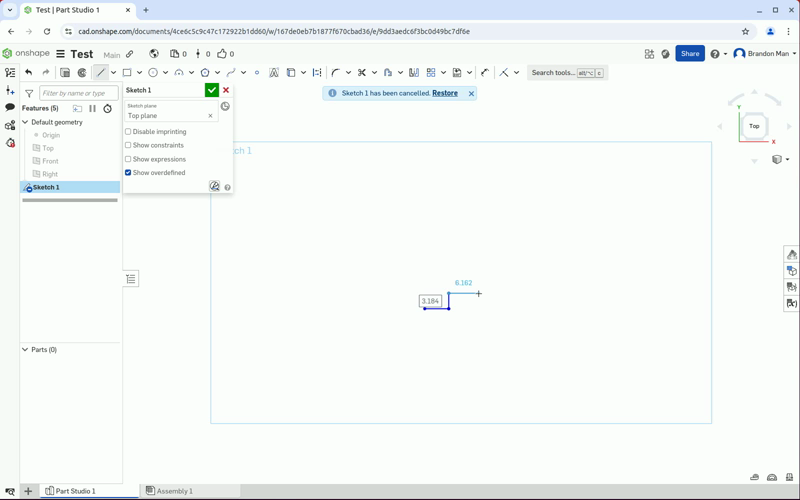
mouse_move(424, 293)
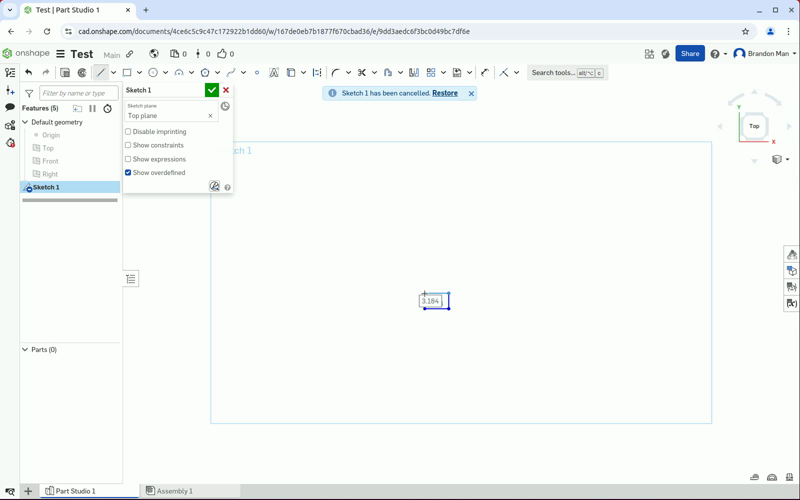
click(424, 293)
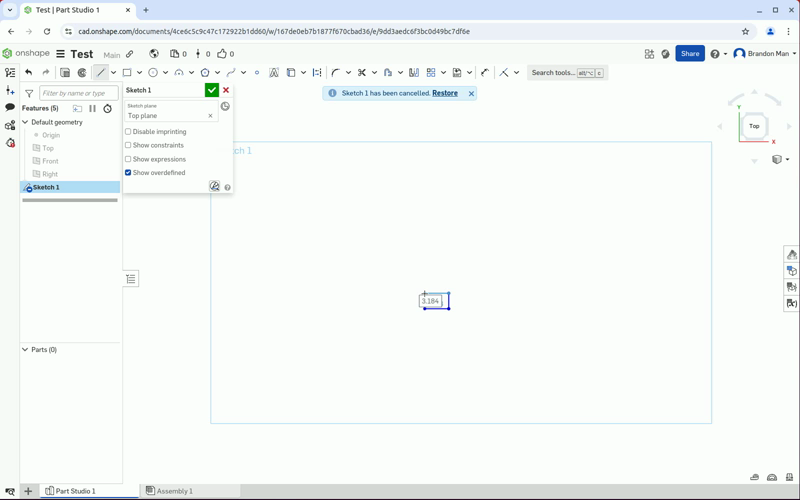
key_up(shift)
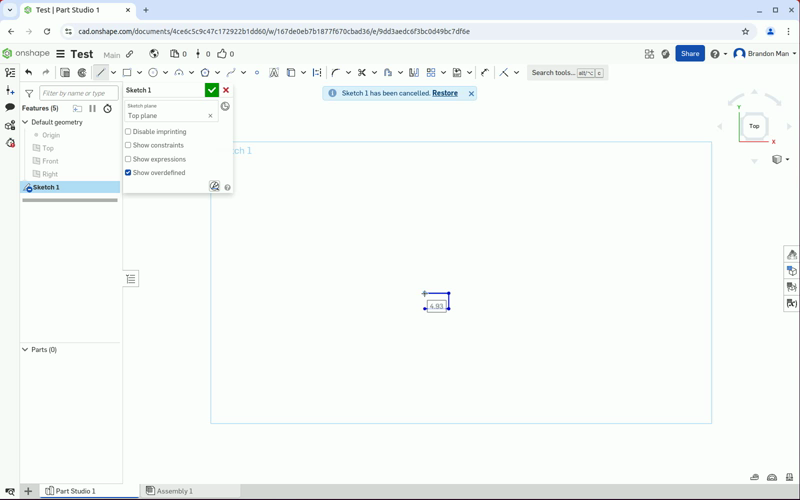
mouse_move(454, 293)
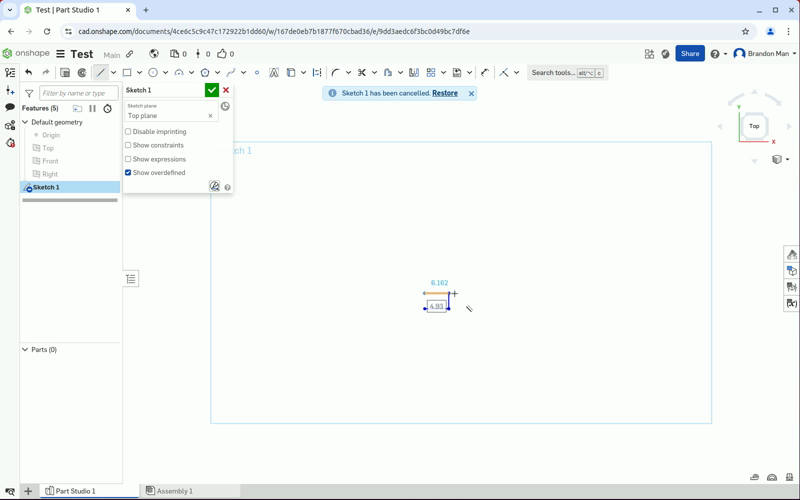
key_down(shift)
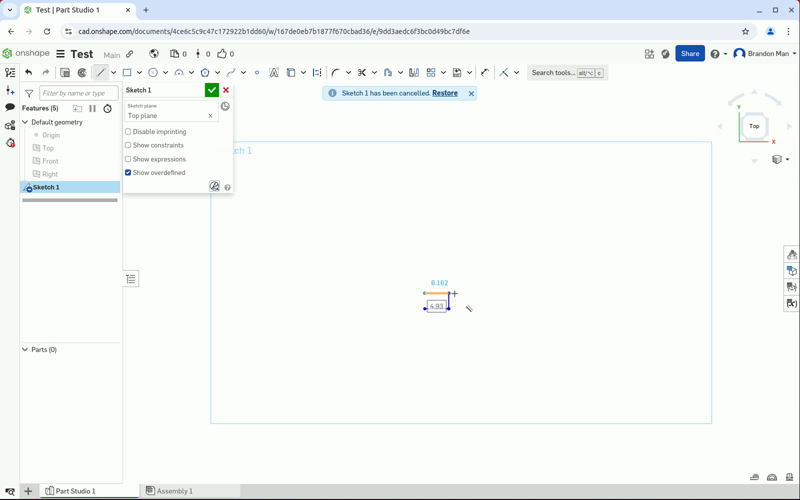
mouse_move(424, 308)
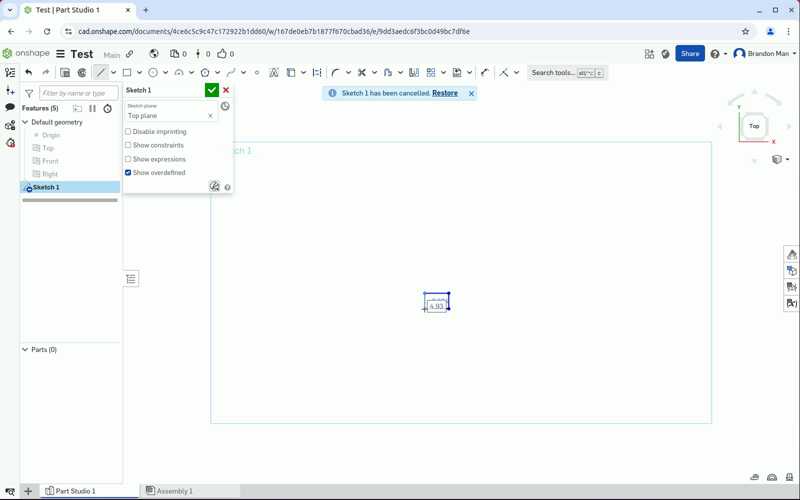
key_up(shift)
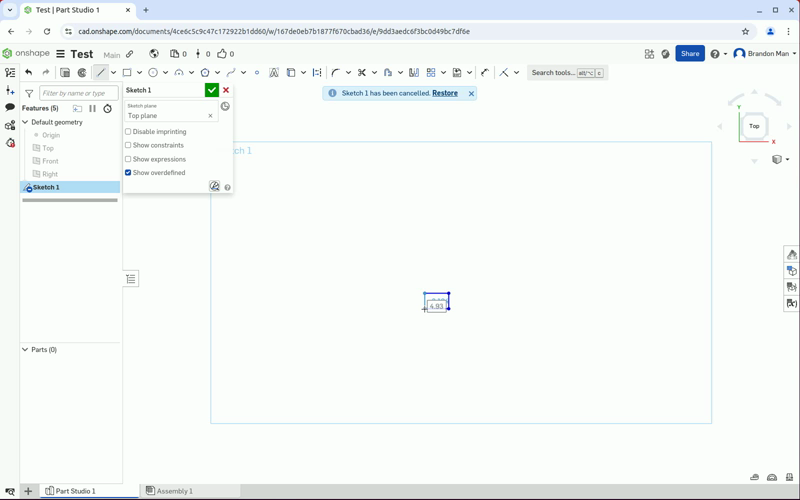
click(424, 308)
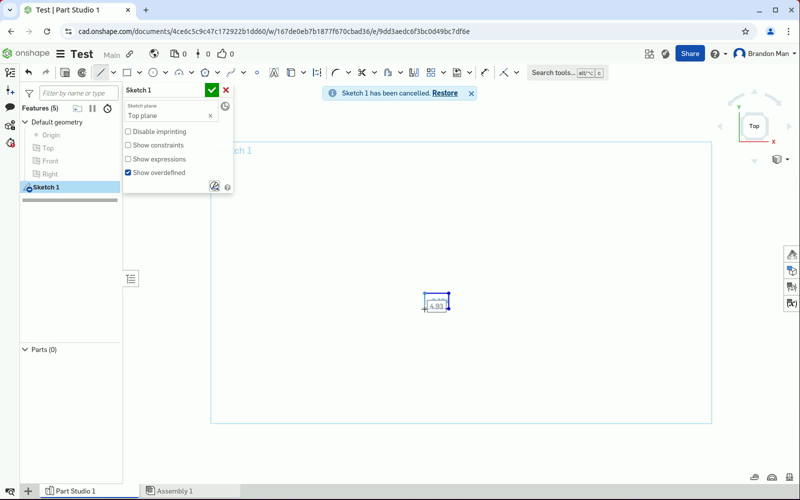
key(esc)
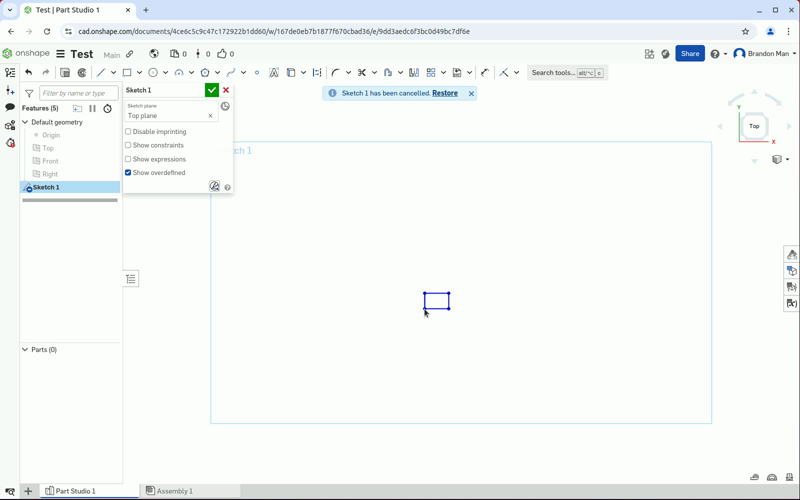
mouse_move(442, 297)
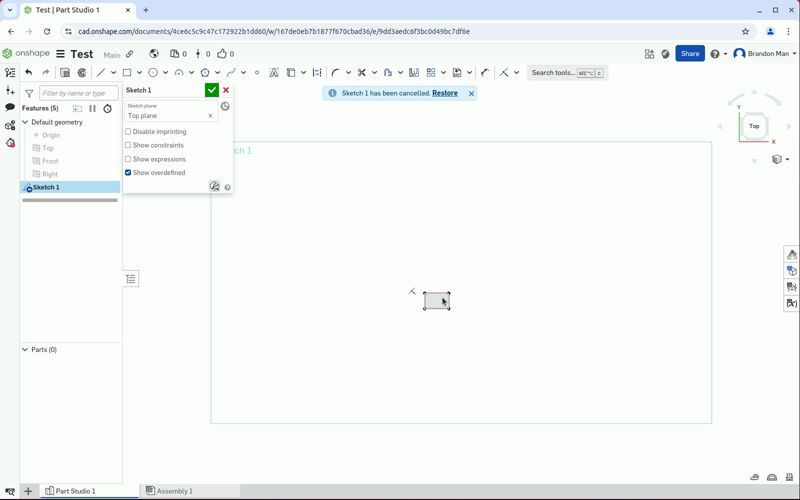
scroll(6)
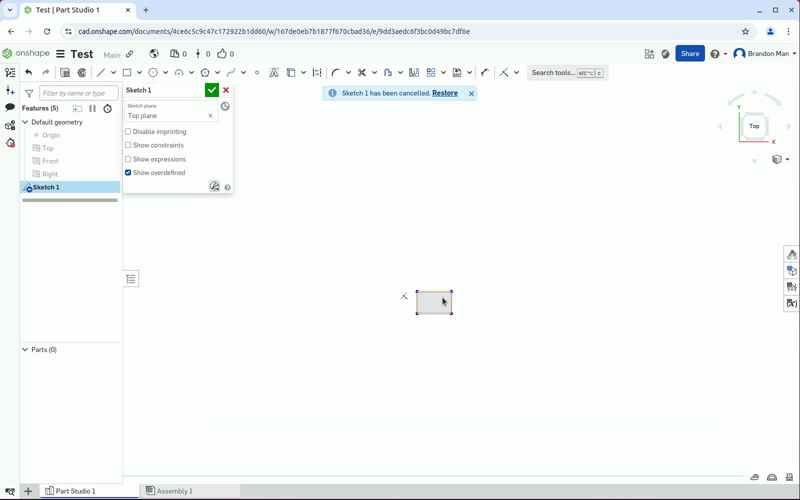
scroll(6)
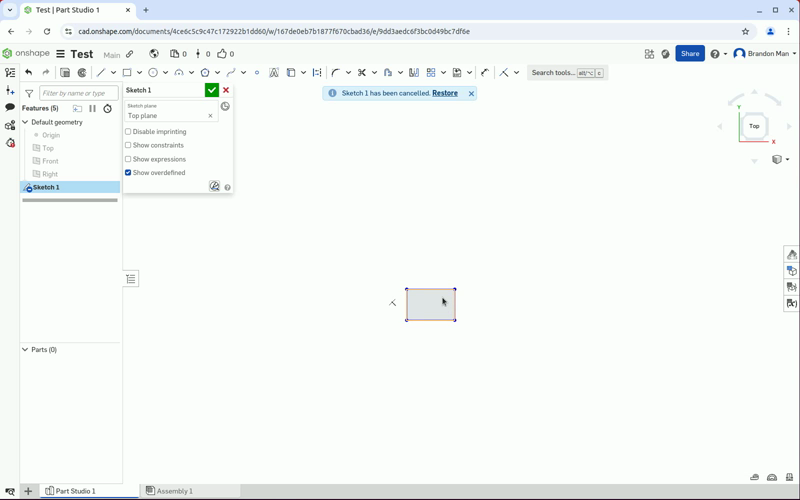
scroll(6)
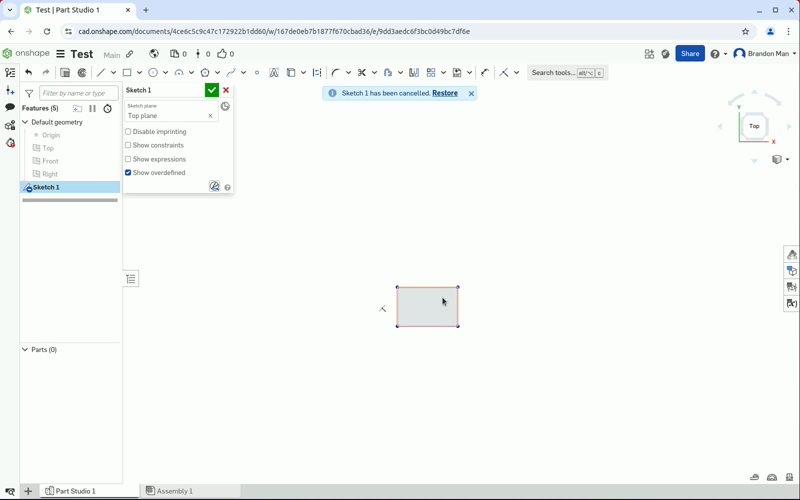
scroll(6)
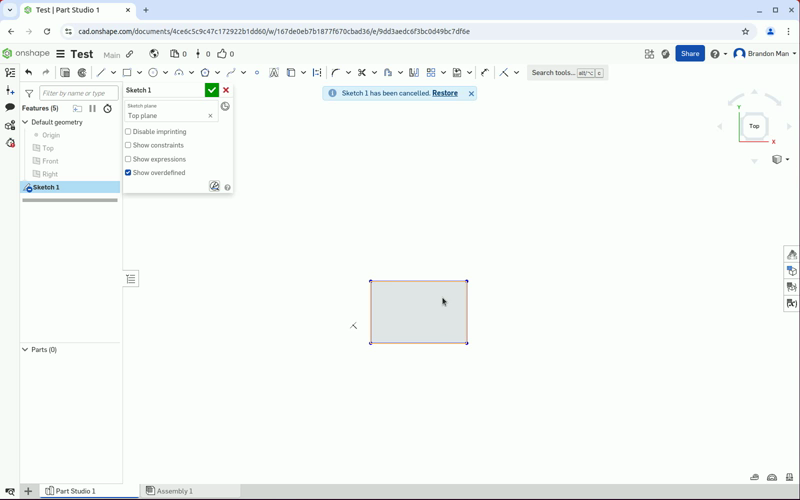
scroll(6)
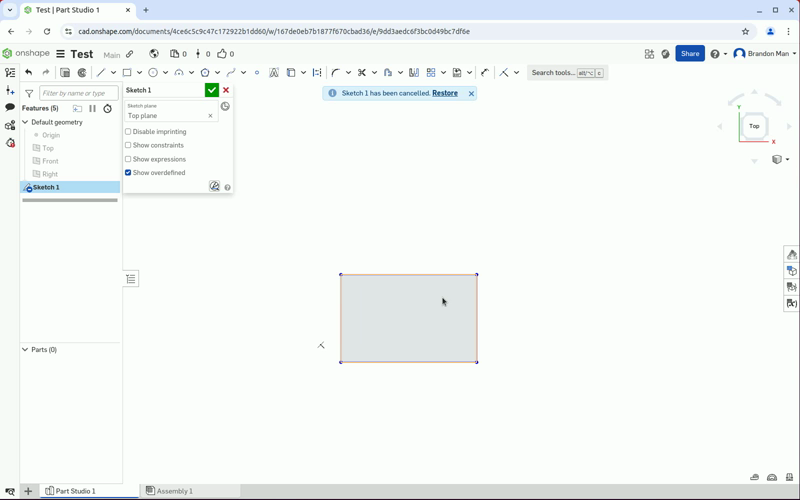
scroll(6)
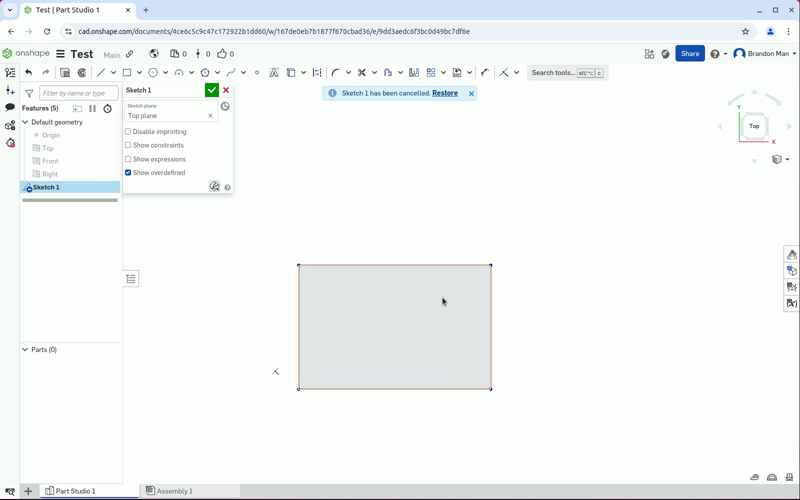
scroll(6)
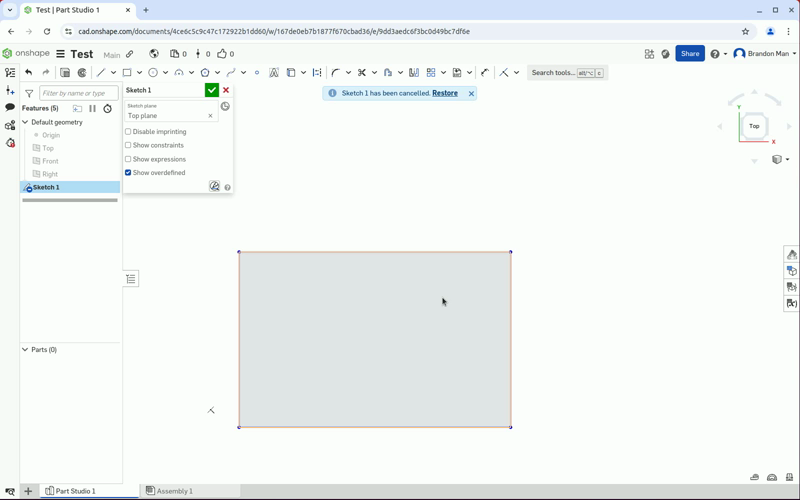
click(442, 297)
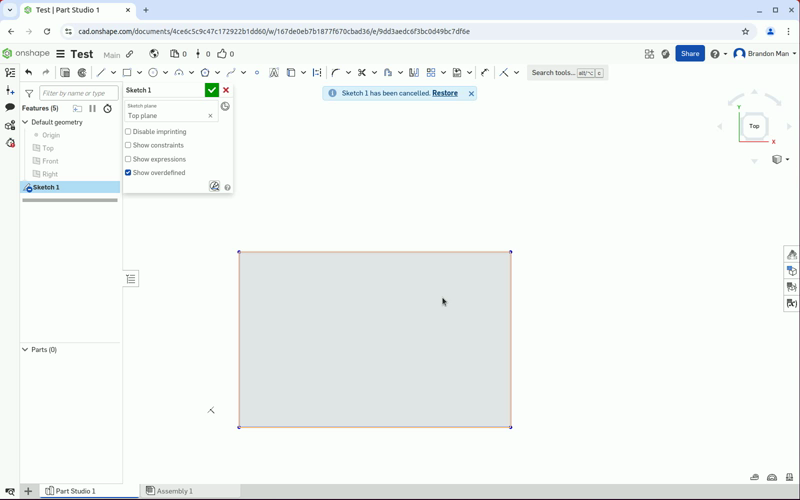
scroll(-6)
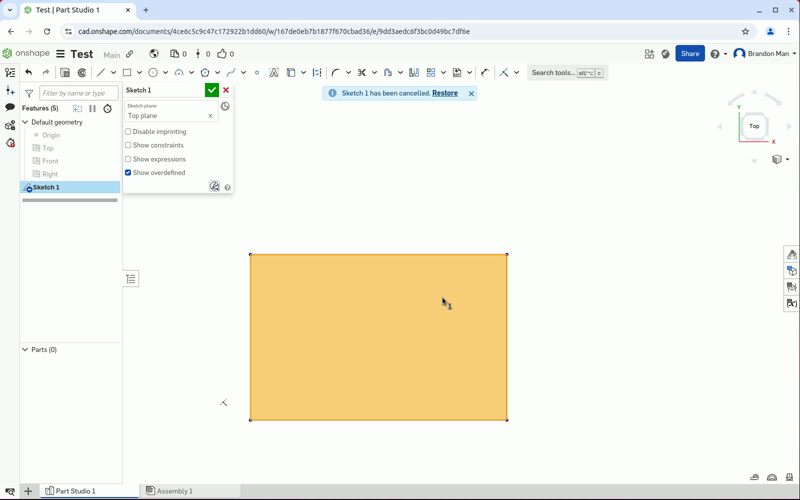
scroll(-6)
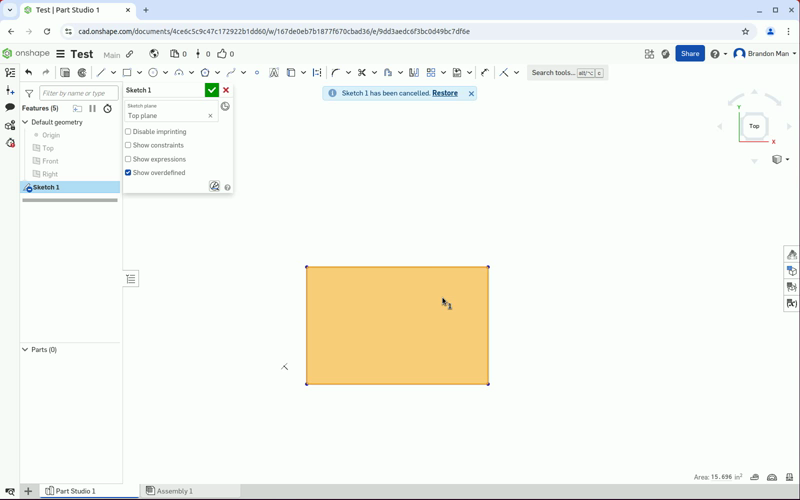
scroll(-6)
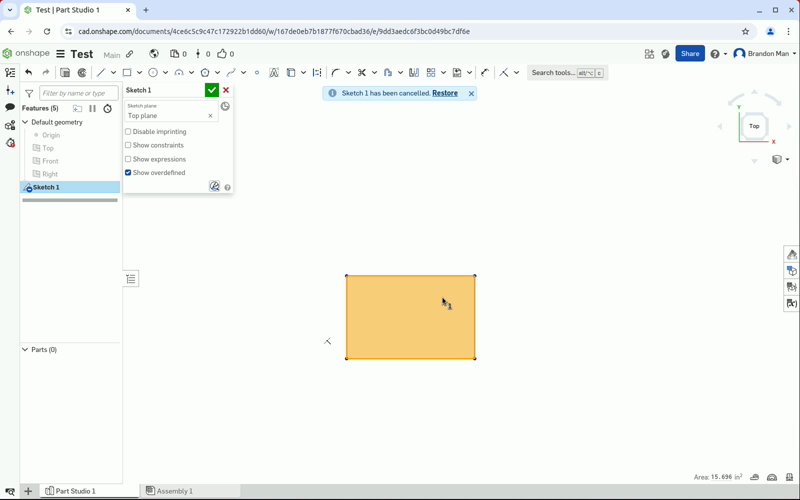
scroll(-6)
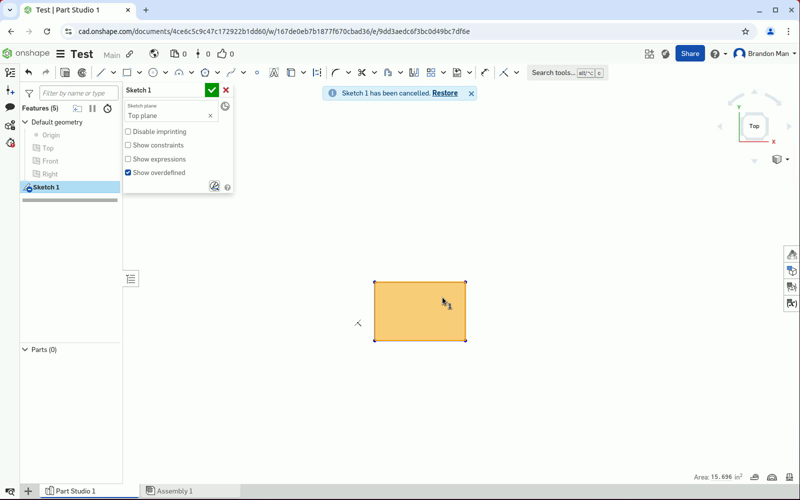
scroll(-6)
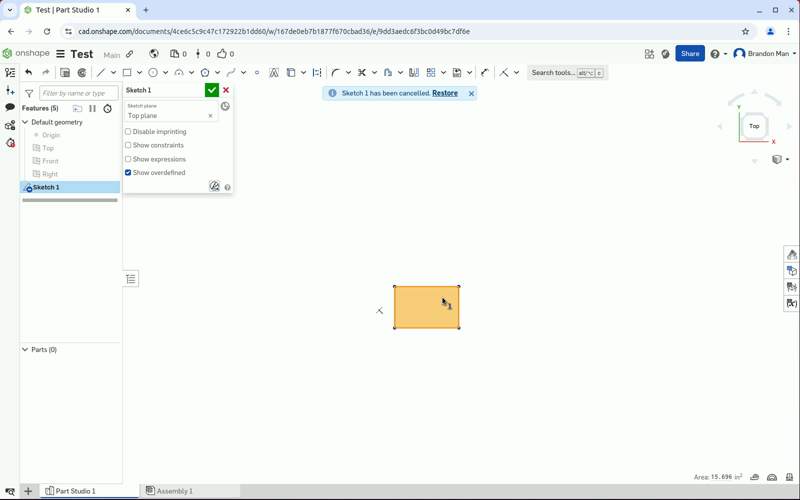
scroll(-6)
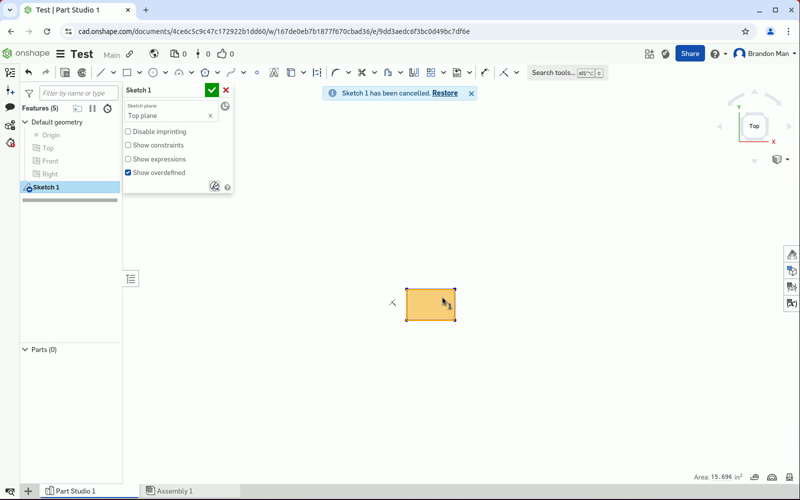
scroll(-6)
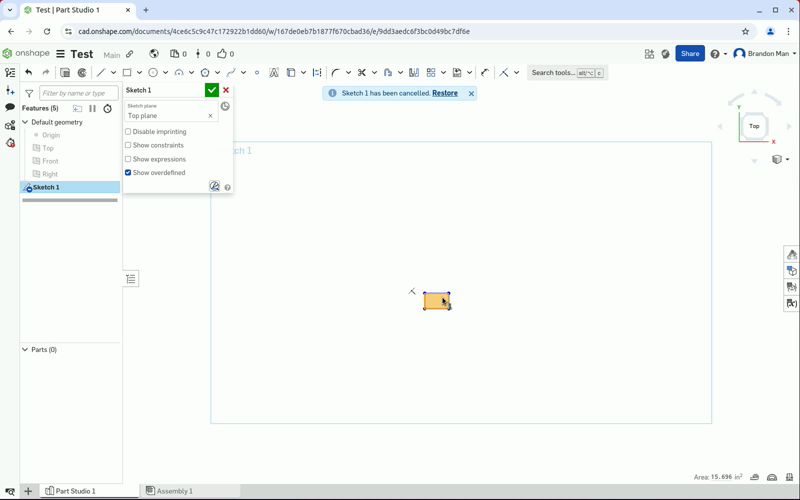
mouse_move(73, 352)
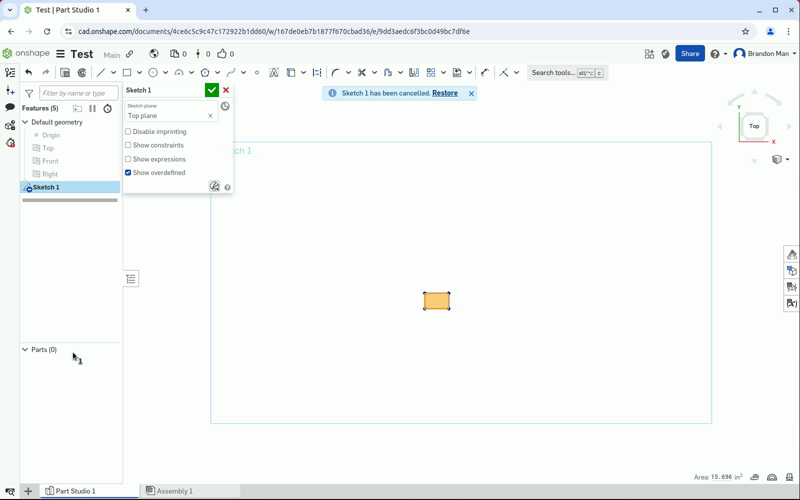
key(shift+y)
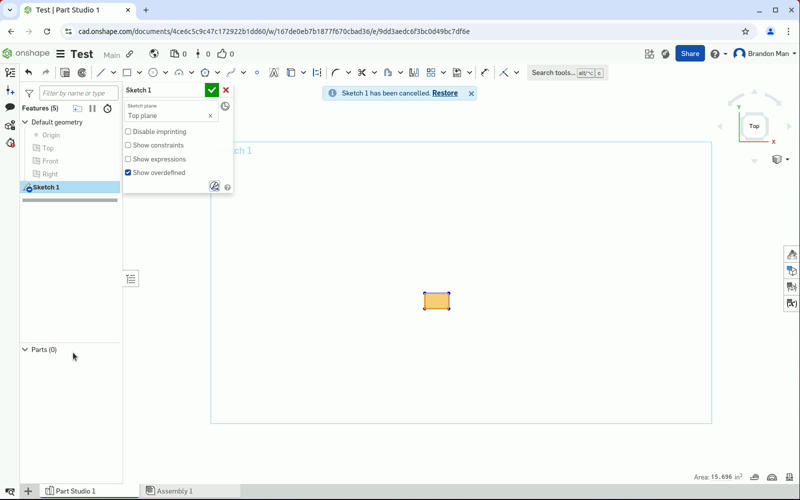
key(shift+e)
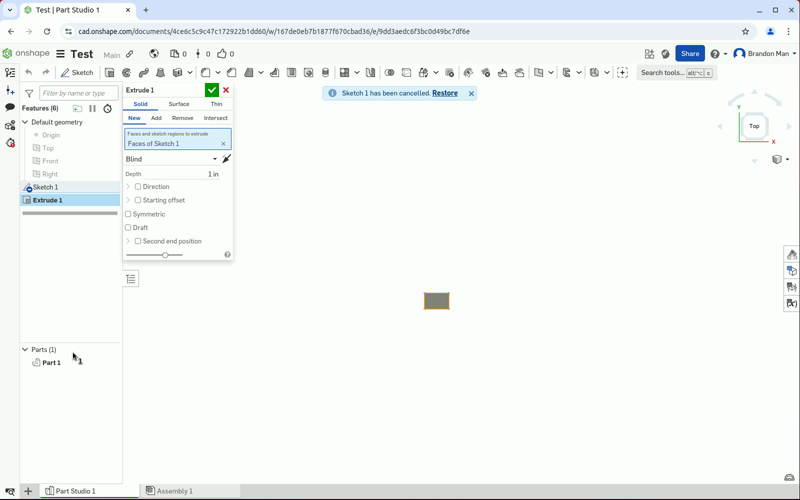
mouse_move(143, 106)
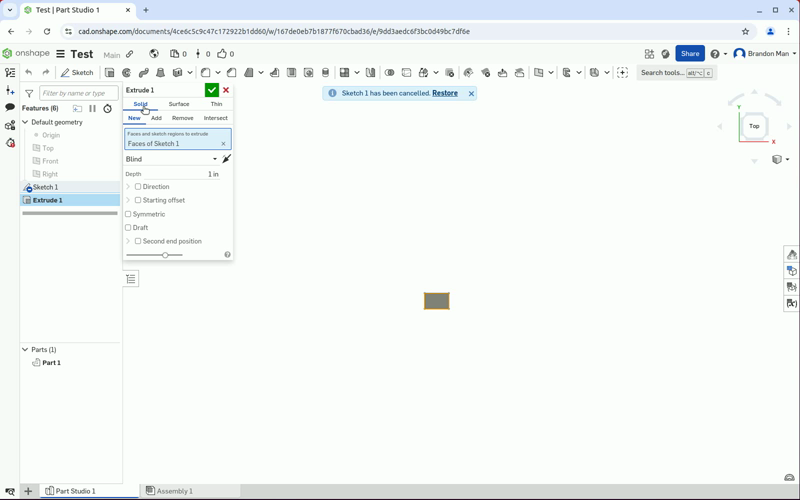
click(143, 106)
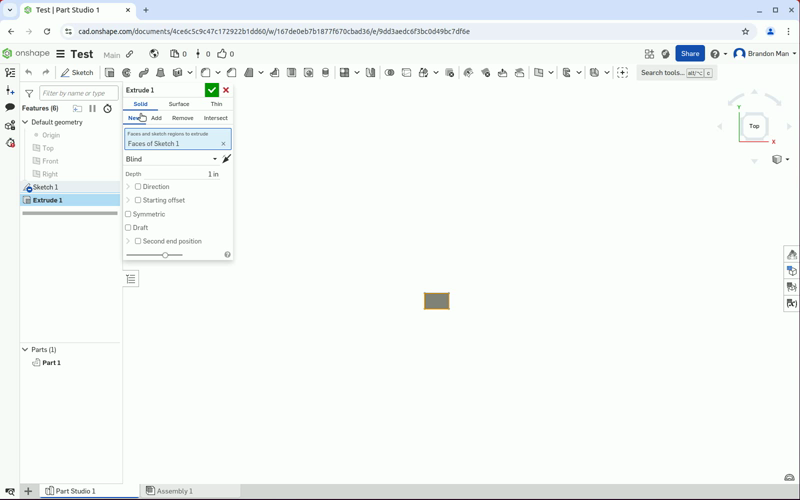
mouse_move(137, 120)
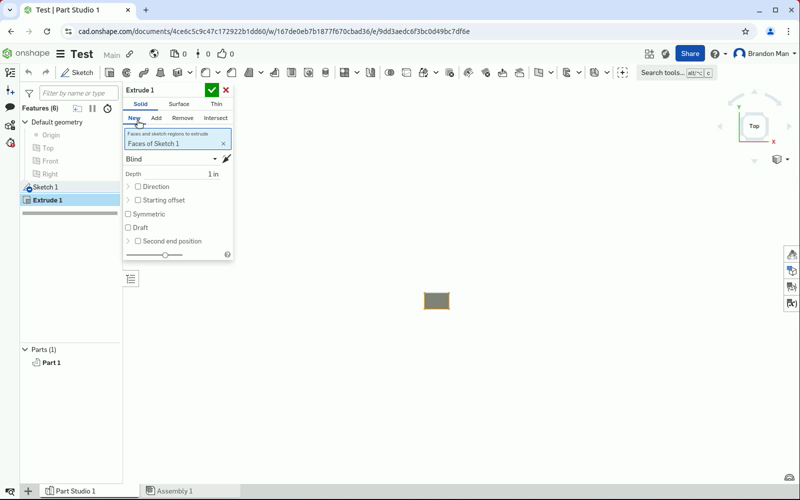
click(137, 120)
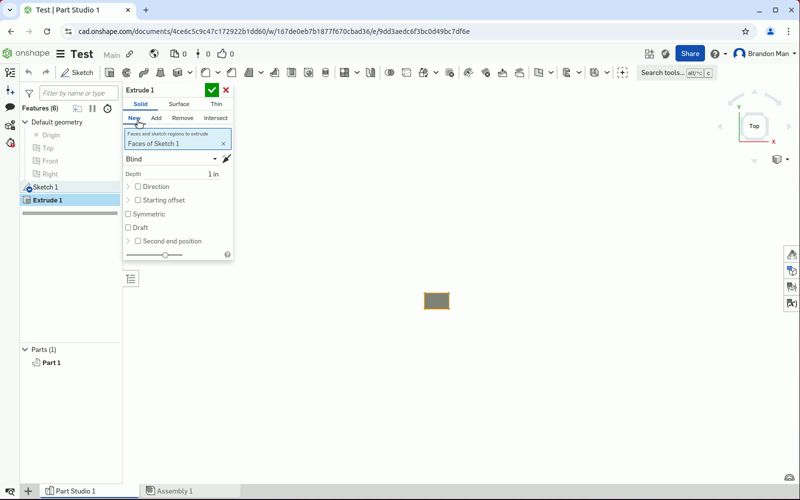
key(tab, 4)
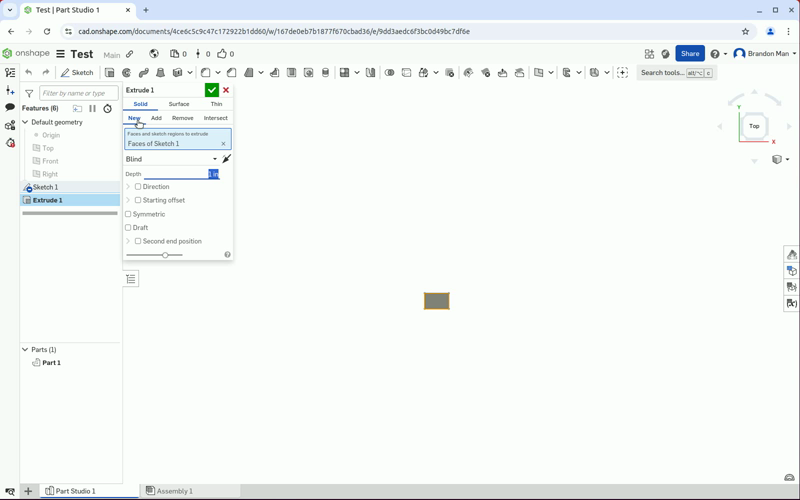
text(21.423)
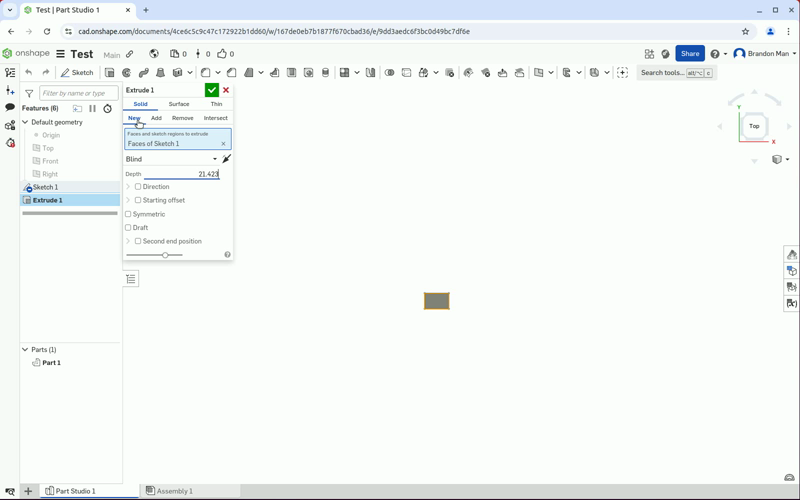
key(enter)
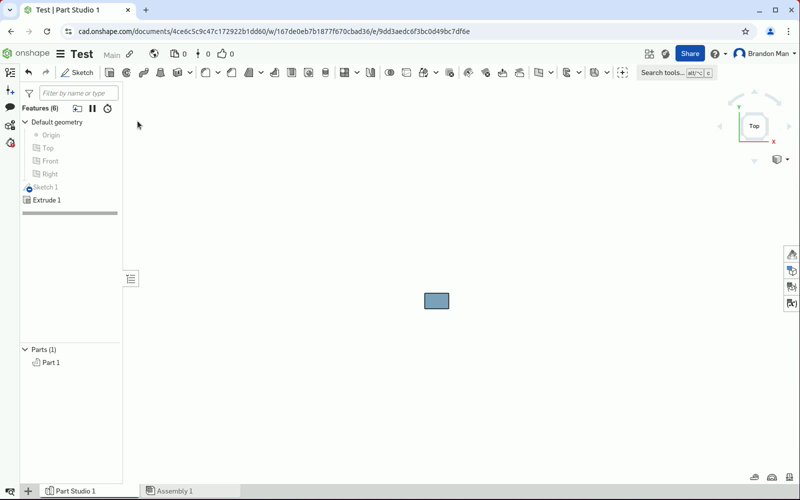
key(shift+h)
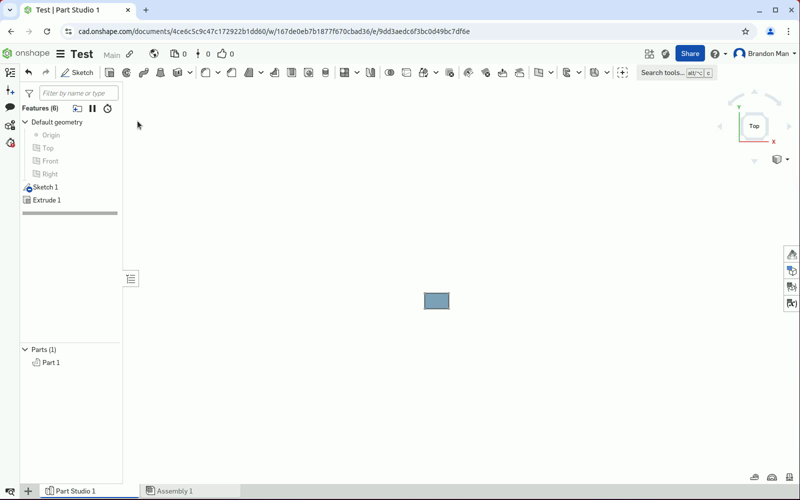
key(shift+h)
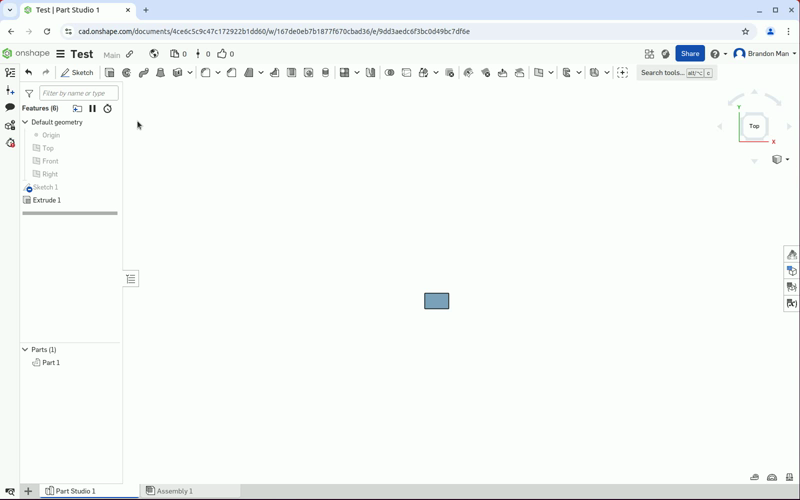
mouse_move(73, 189)
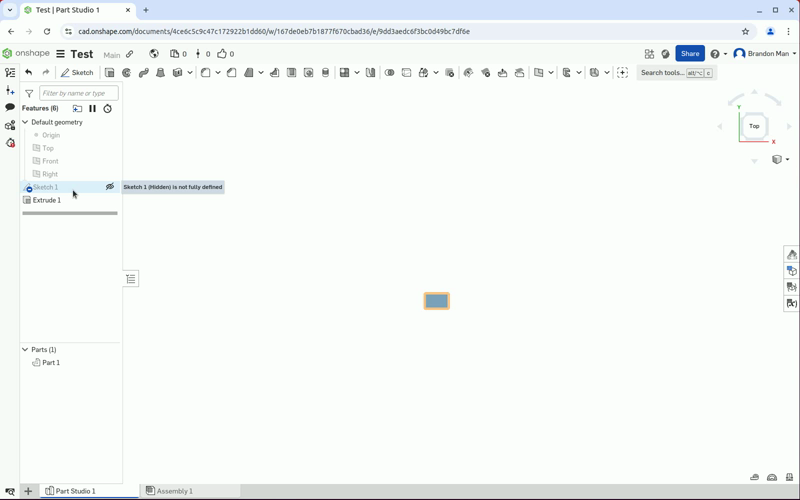
click(73, 189)
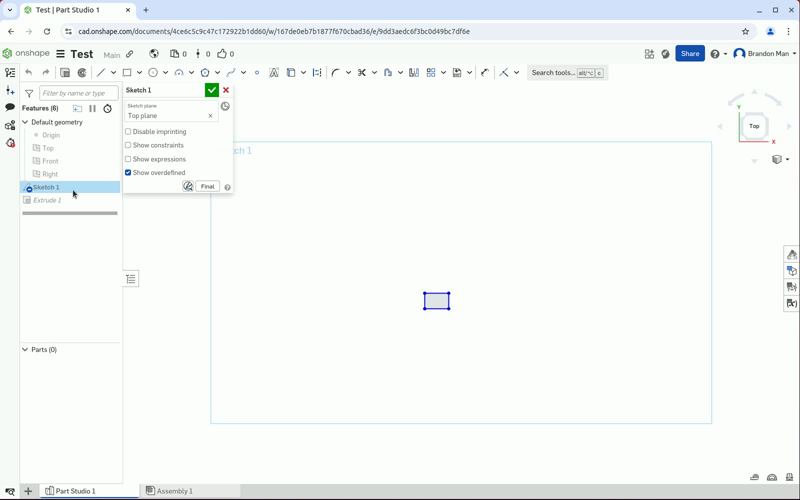
mouse_move(229, 92)
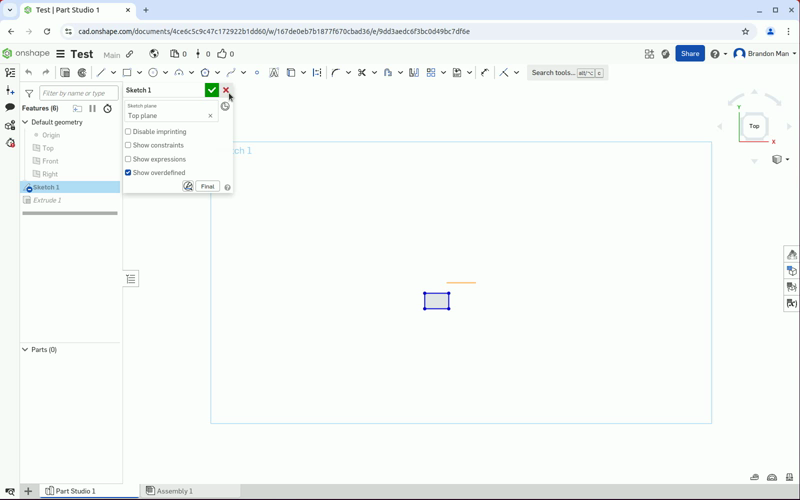
click(229, 92)
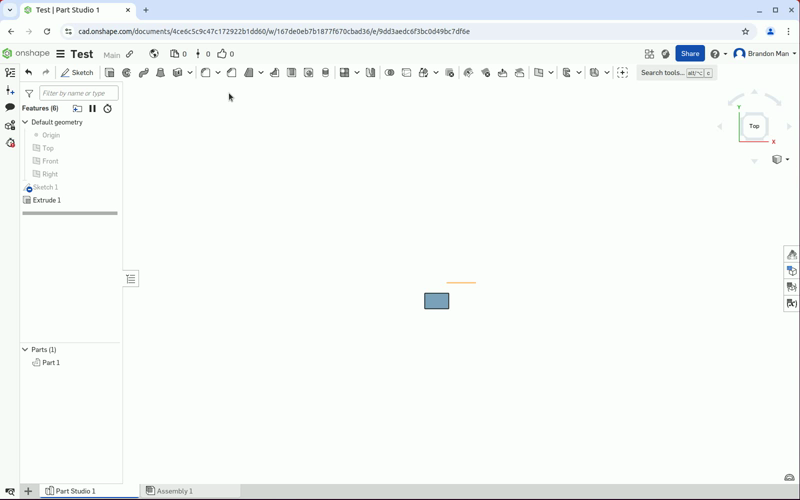
mouse_move(73, 352)
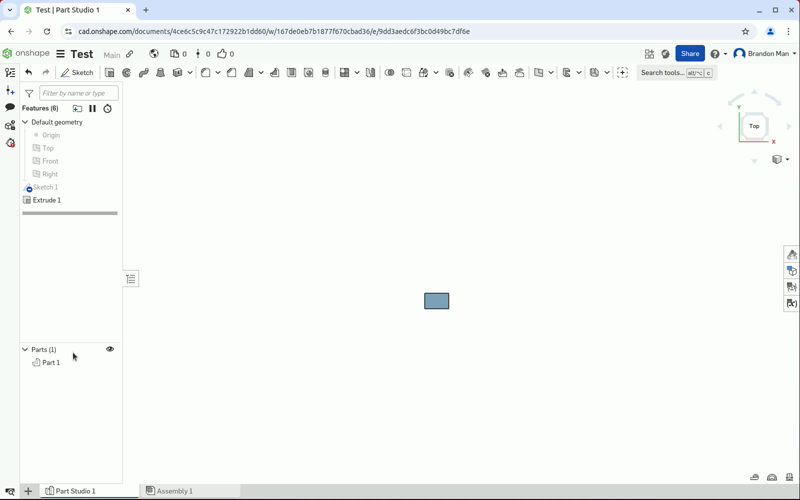
key(y)
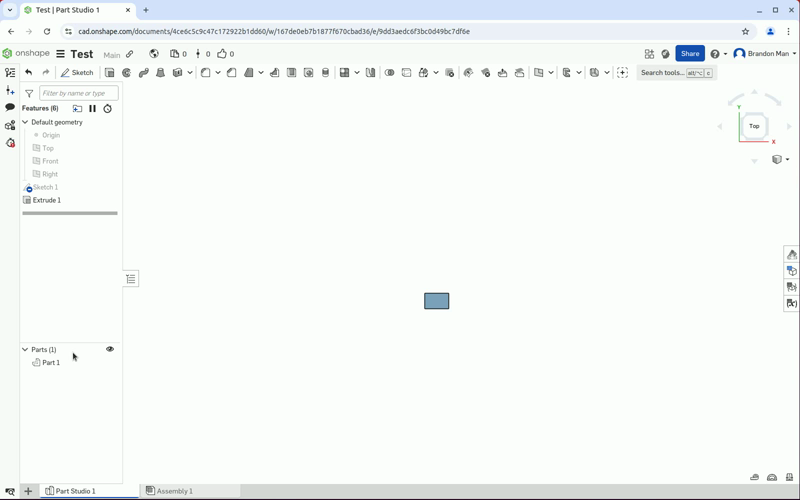
key(shift+p)
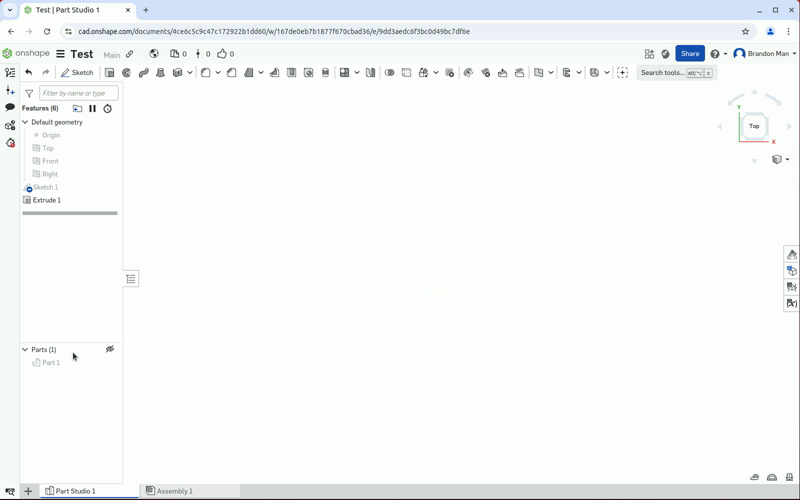
key(space)
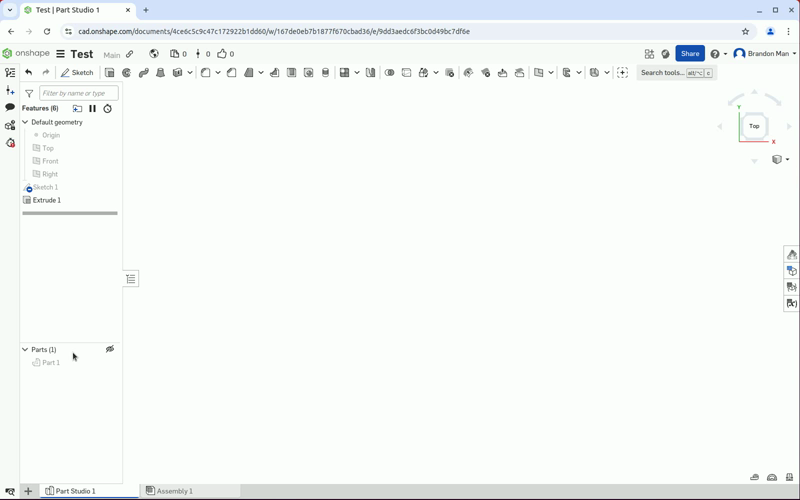
key_down(shift)
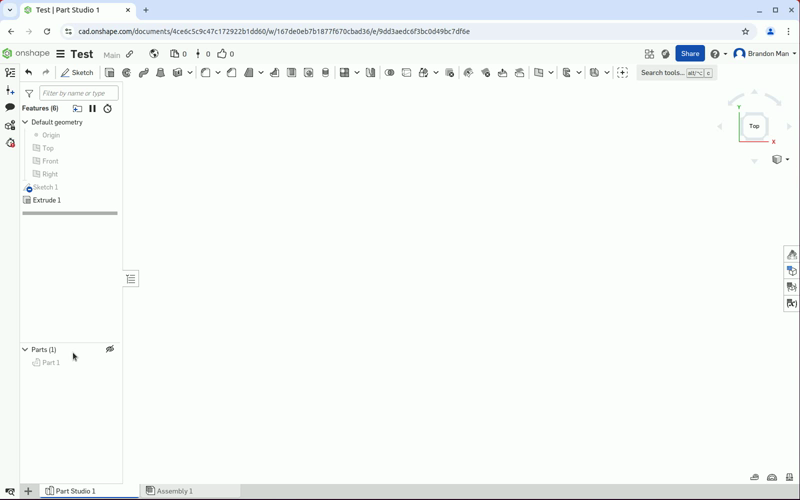
key(up)
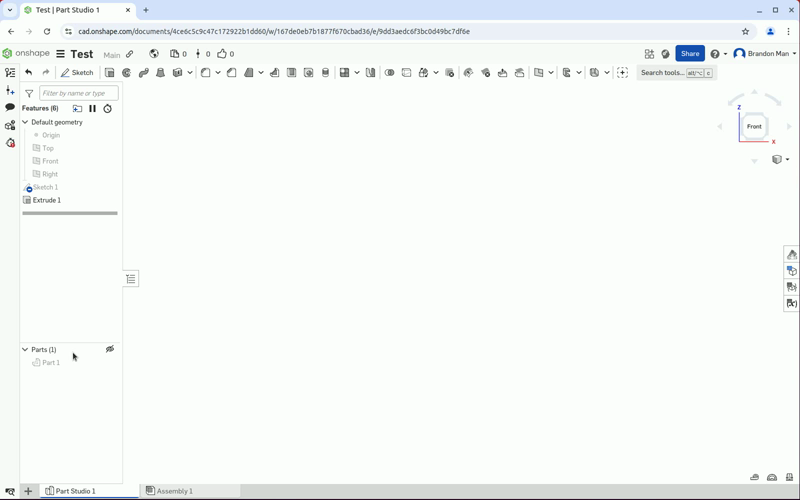
key_up(shift)
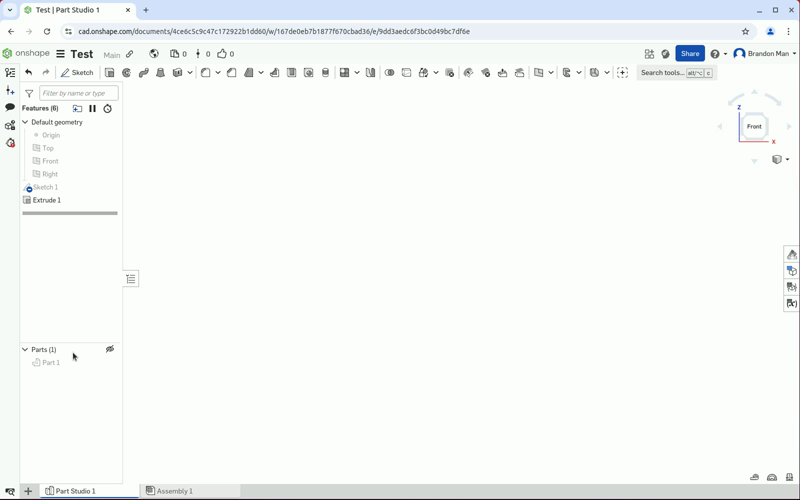
key(space)
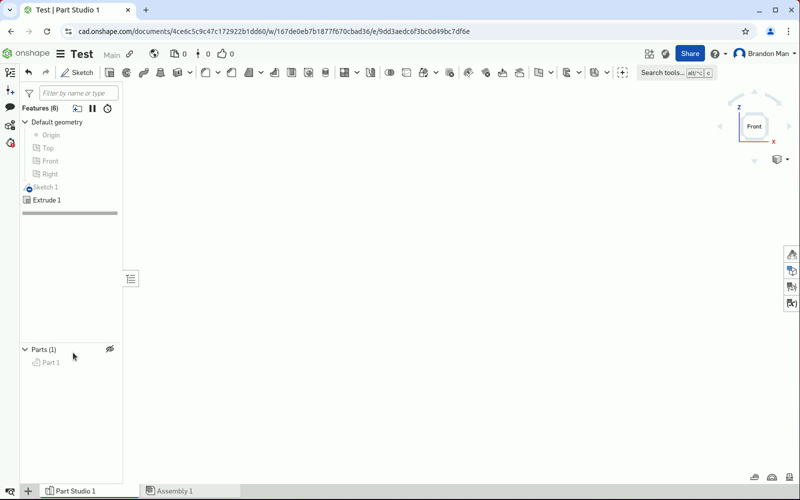
key_down(shift)
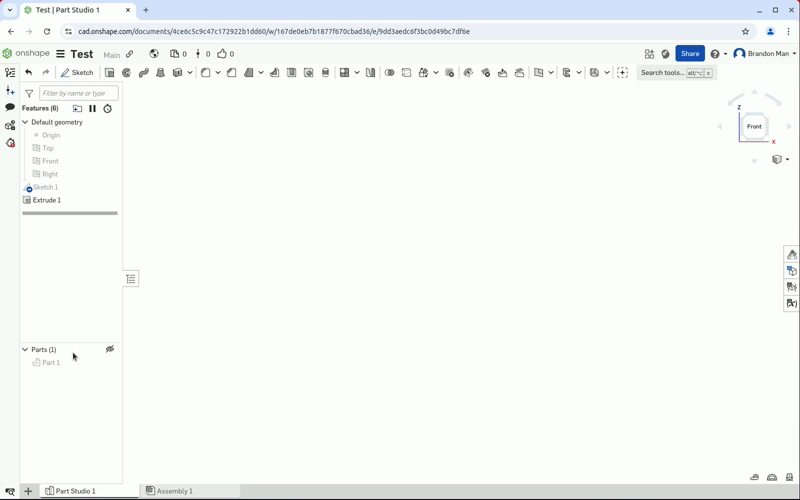
key(left)
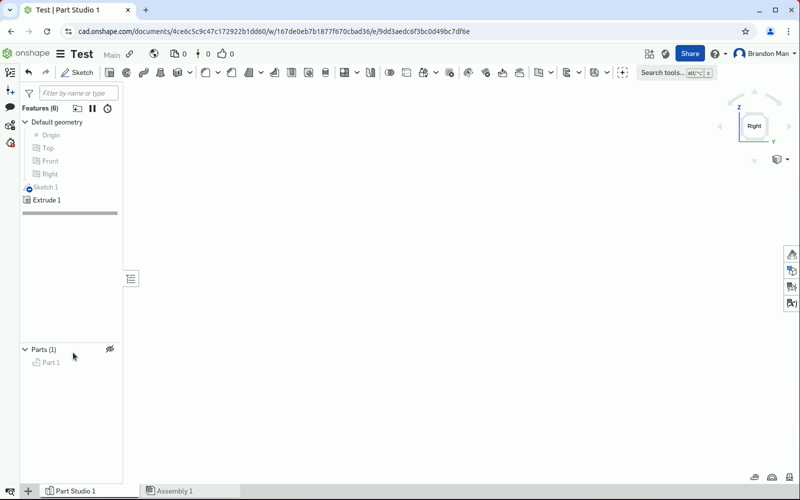
key_up(shift)
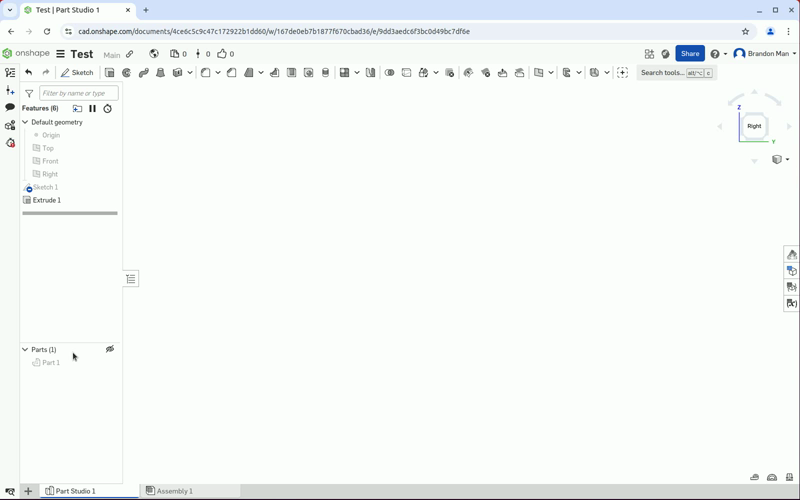
mouse_move(73, 352)
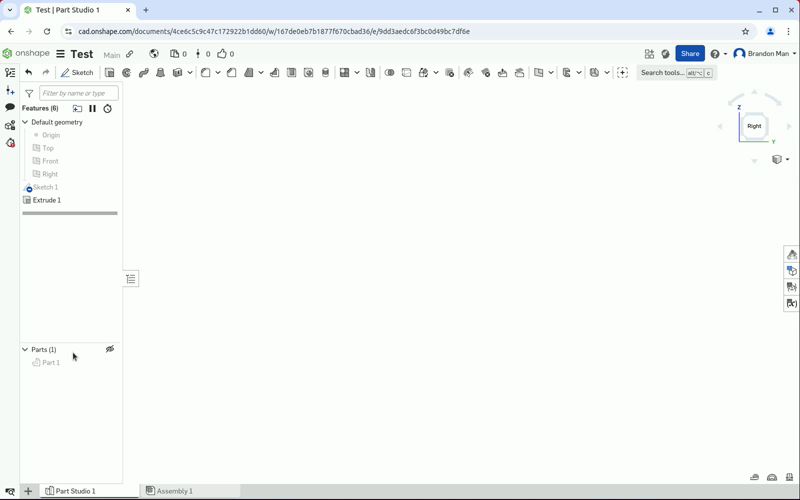
key(shift+y)
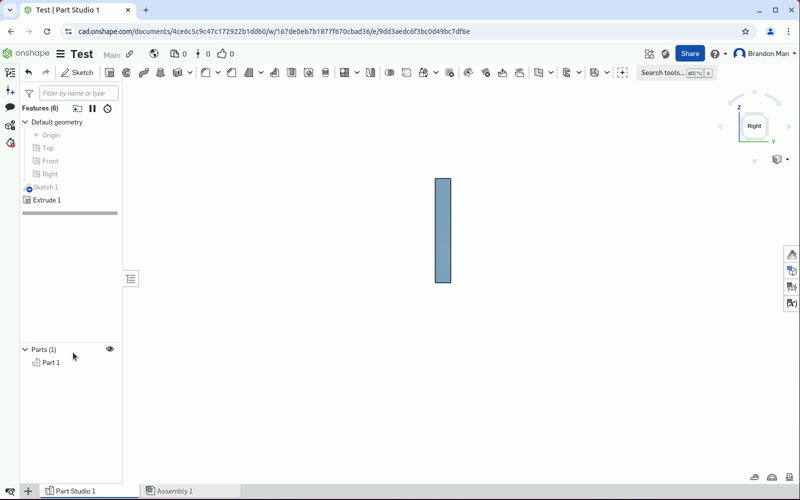
mouse_move(541, 75)
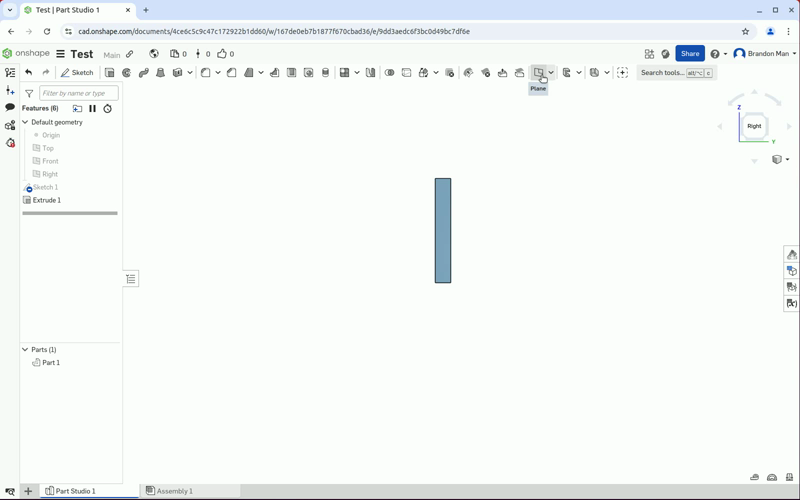
click(541, 75)
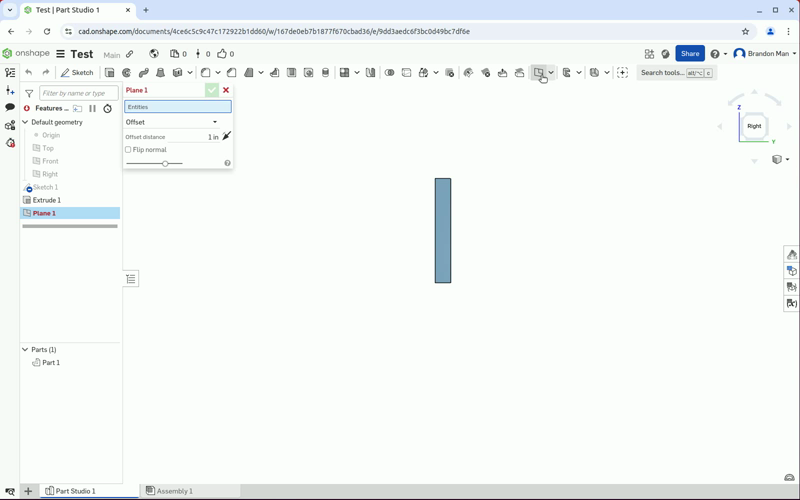
mouse_move(73, 176)
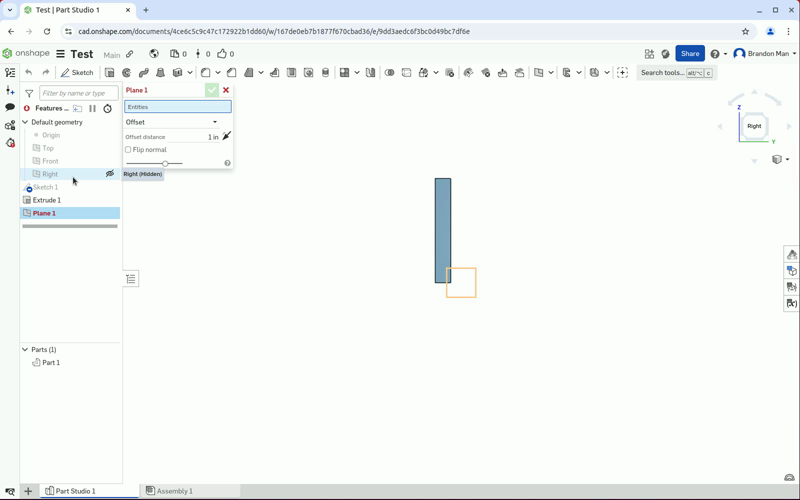
click(73, 176)
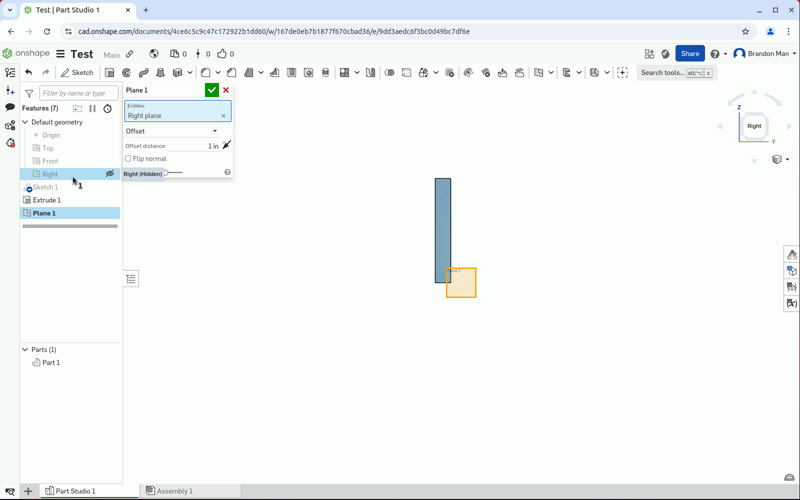
key(tab, 2)
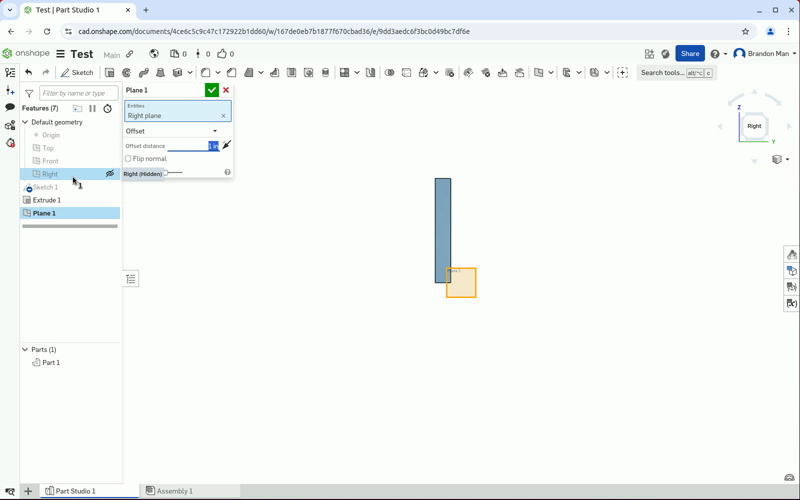
text(2.65)
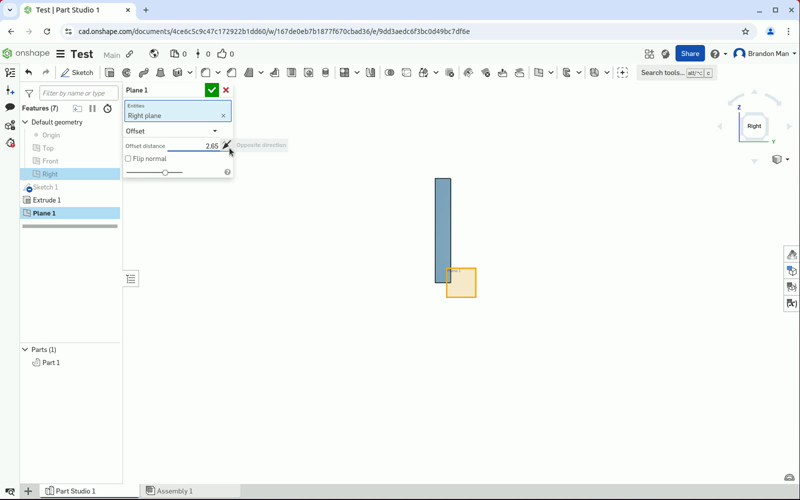
mouse_move(229, 147)
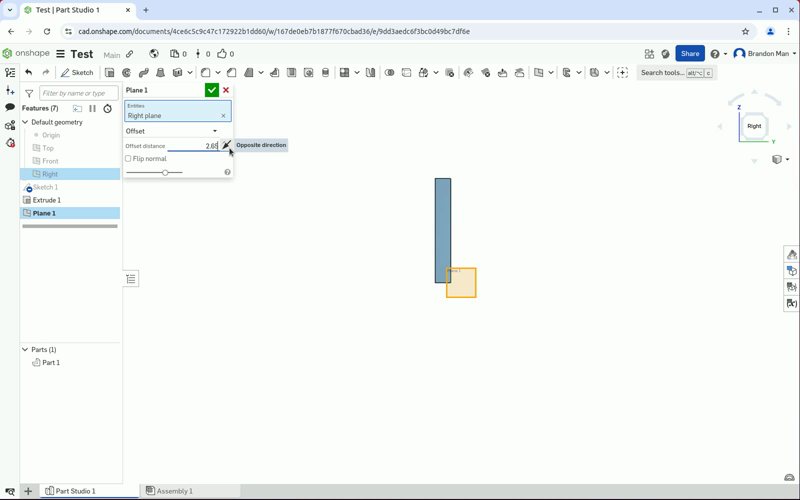
click(229, 147)
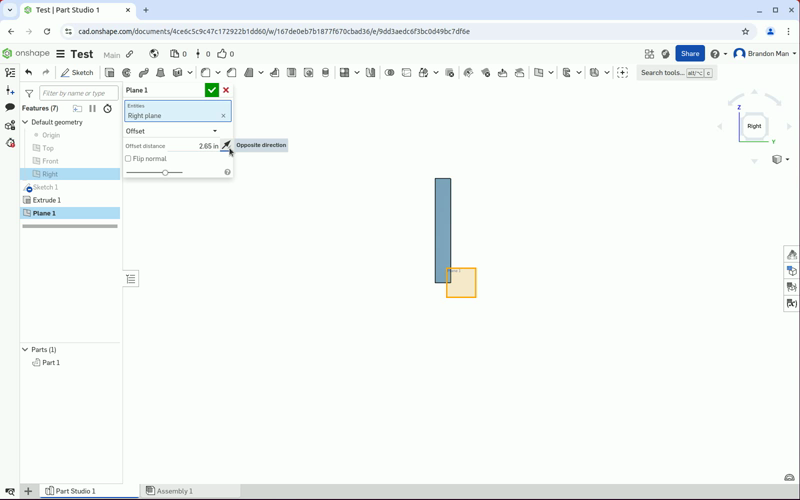
key(enter, 2)
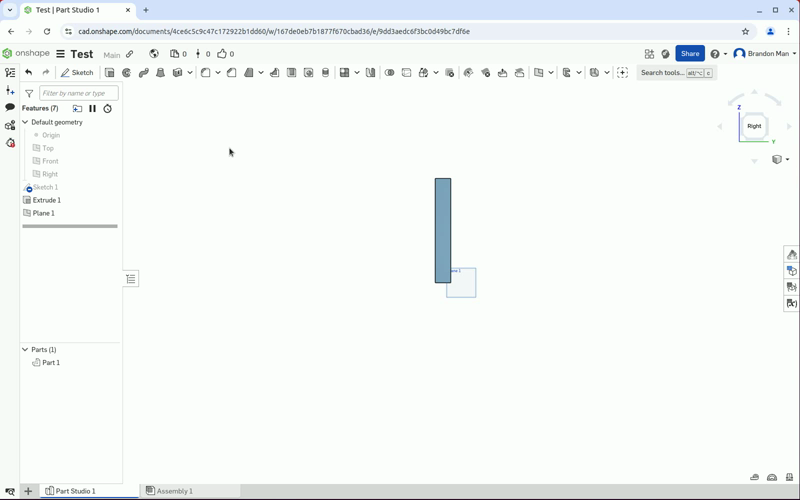
key(shift+s)
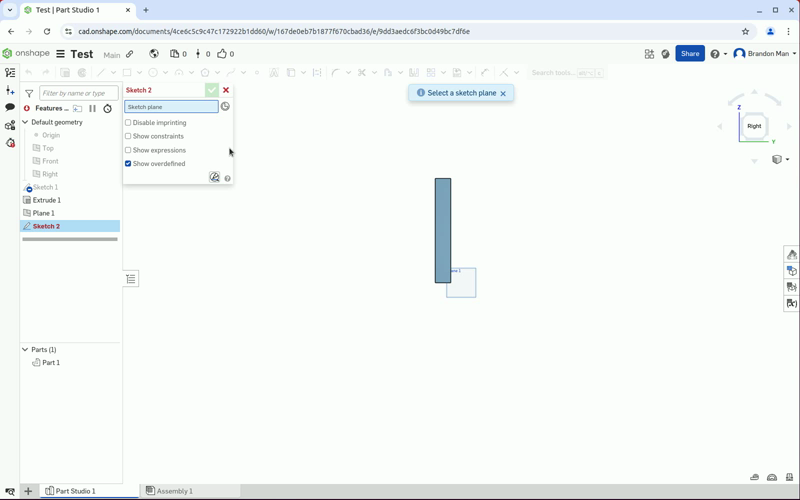
mouse_move(73, 215)
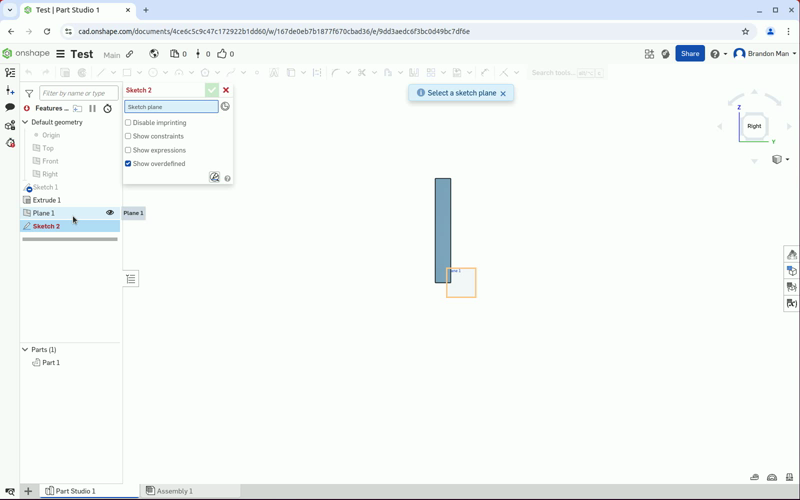
click(73, 215)
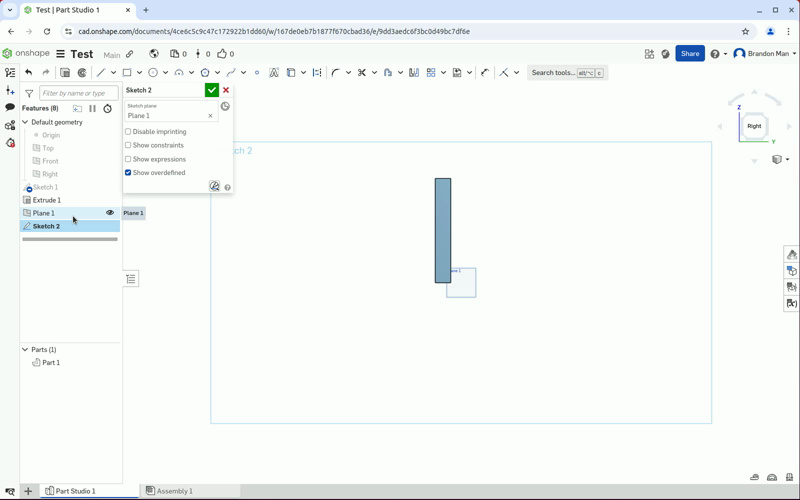
mouse_move(73, 352)
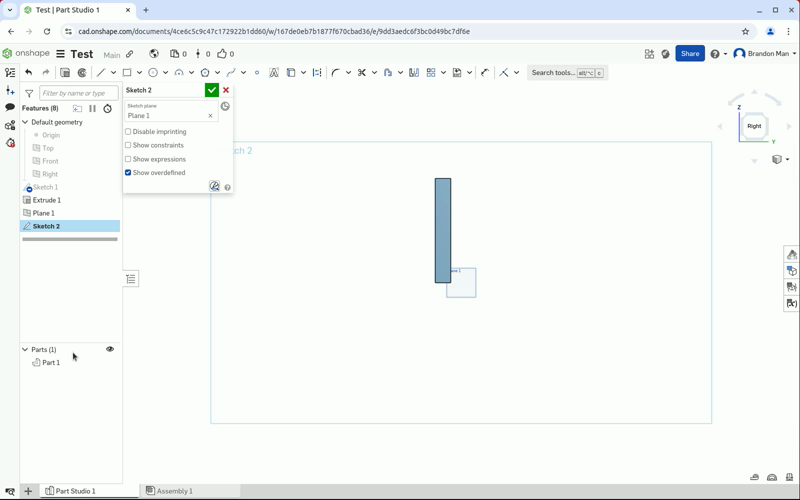
key(y)
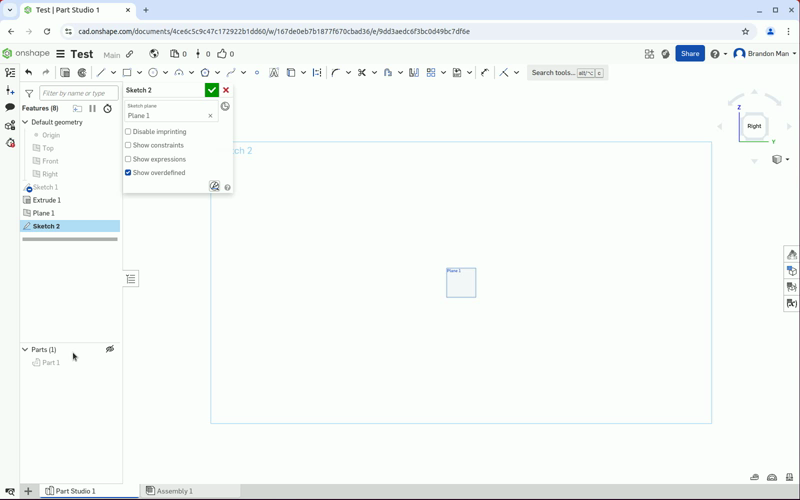
key(l)
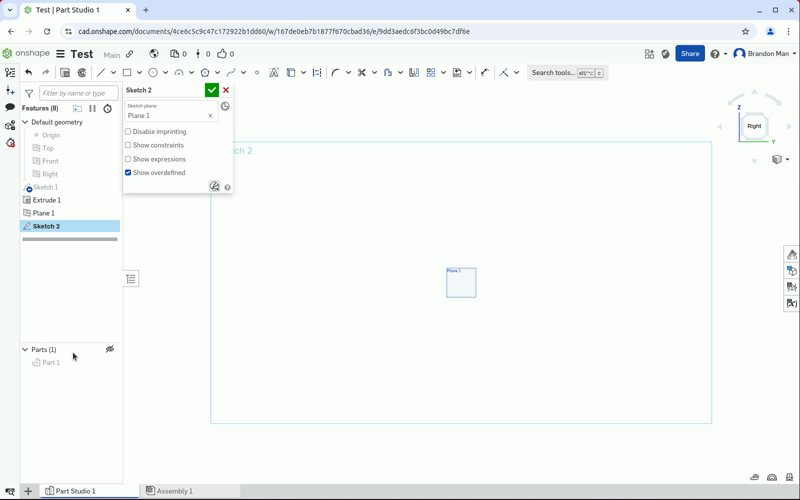
key_down(shift)
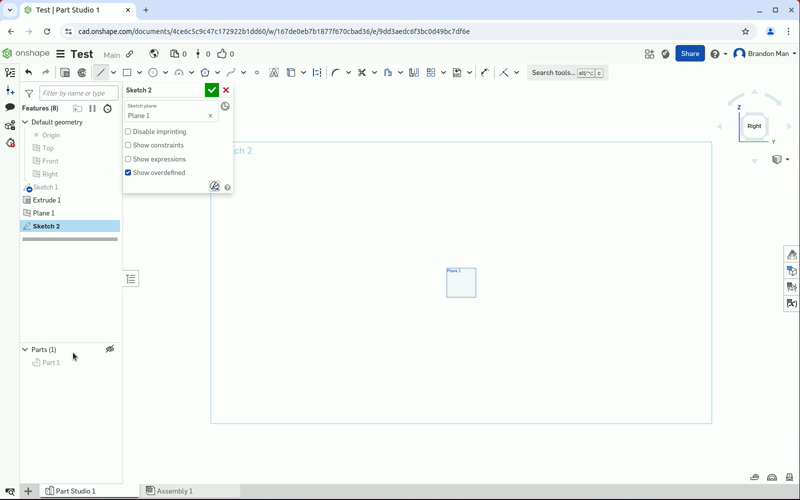
mouse_move(434, 211)
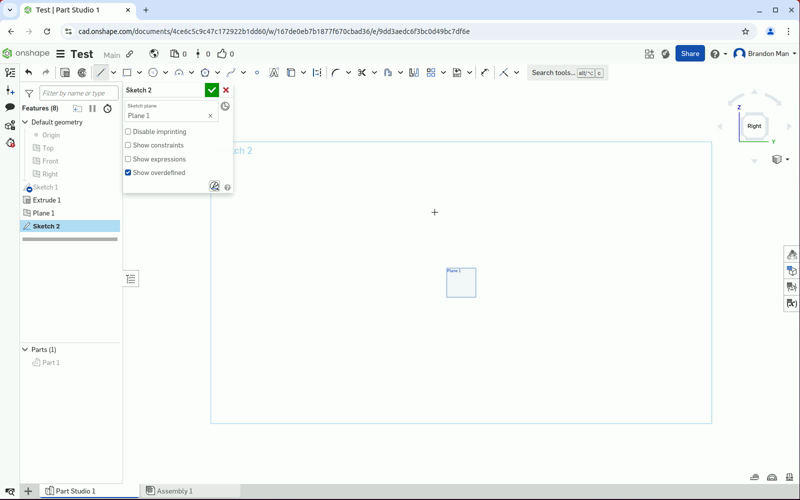
click(434, 211)
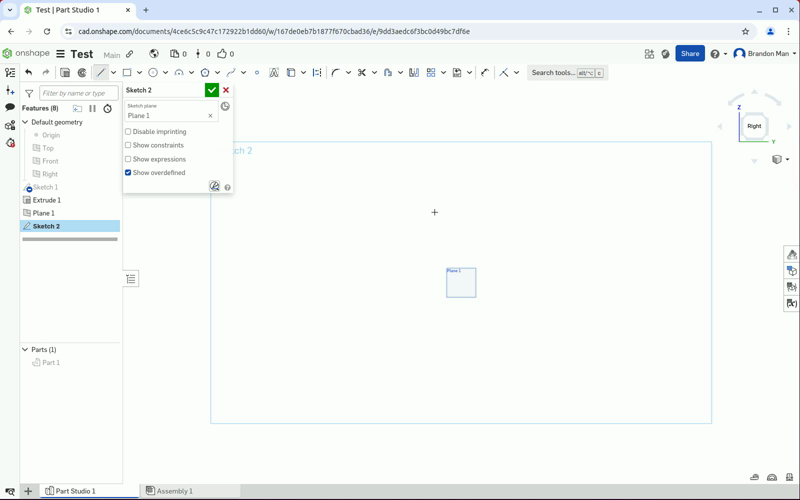
key_up(shift)
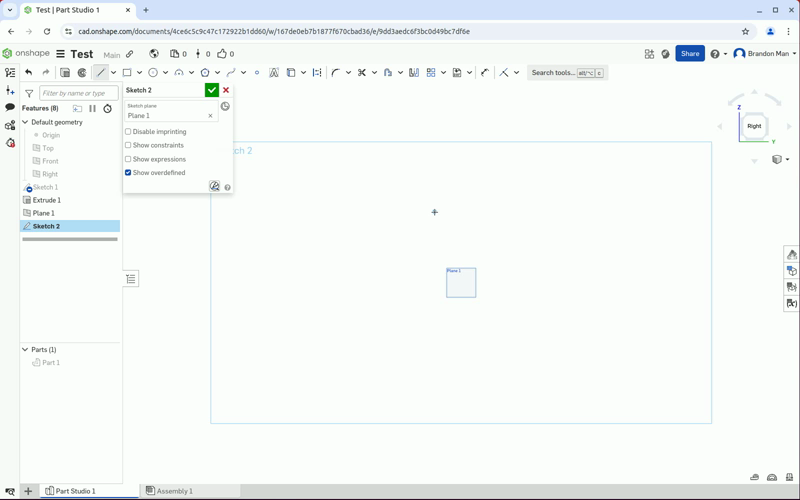
key_down(shift)
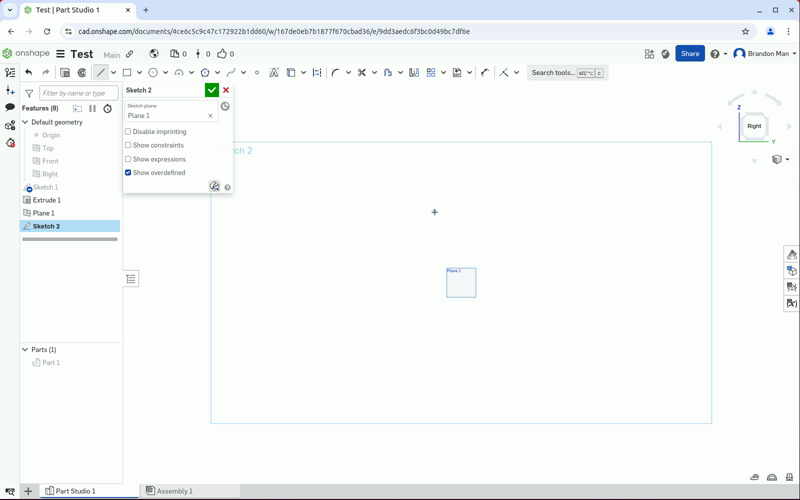
mouse_move(464, 211)
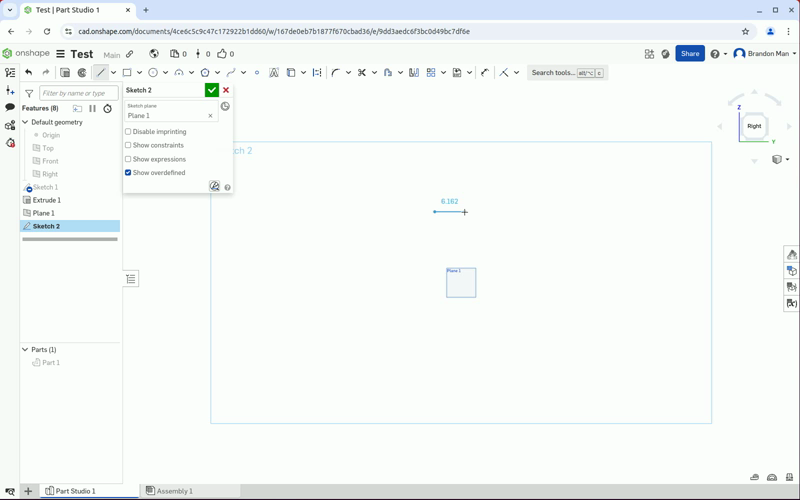
mouse_move(450, 211)
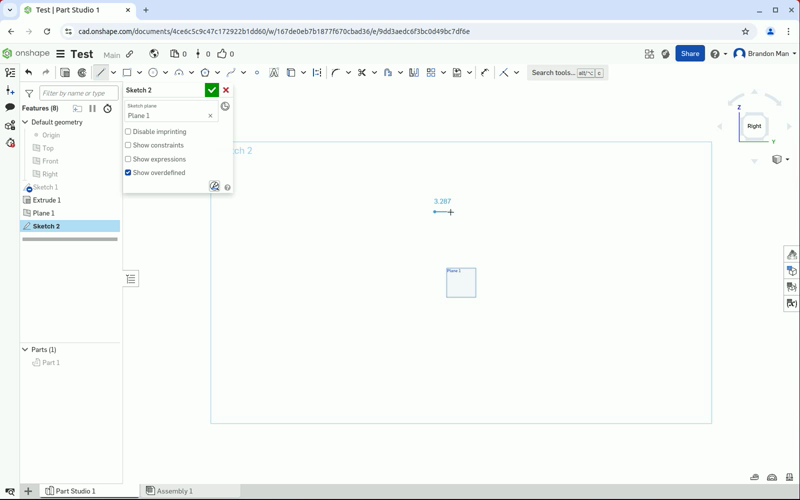
click(450, 211)
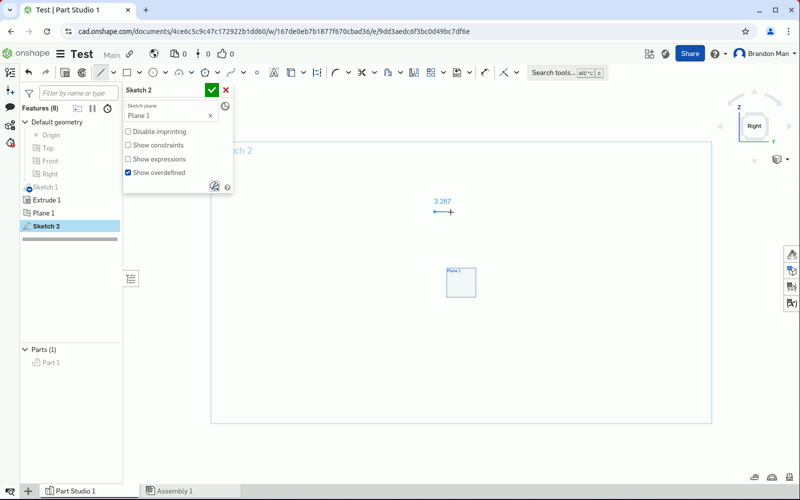
key_up(shift)
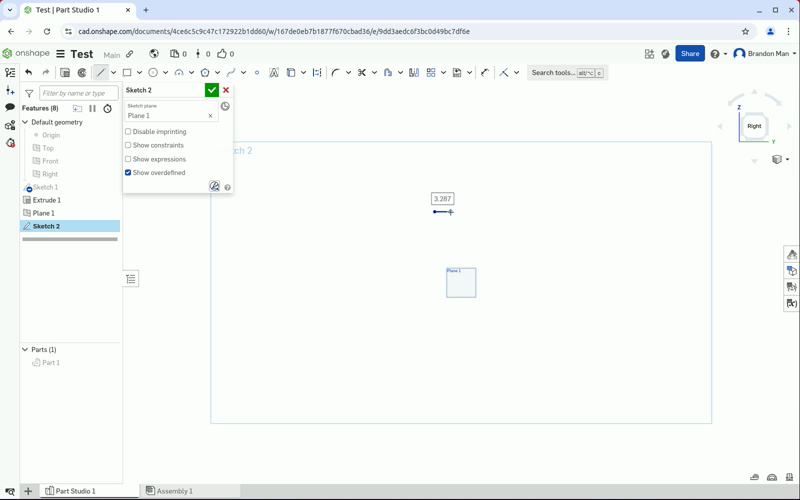
key_down(shift)
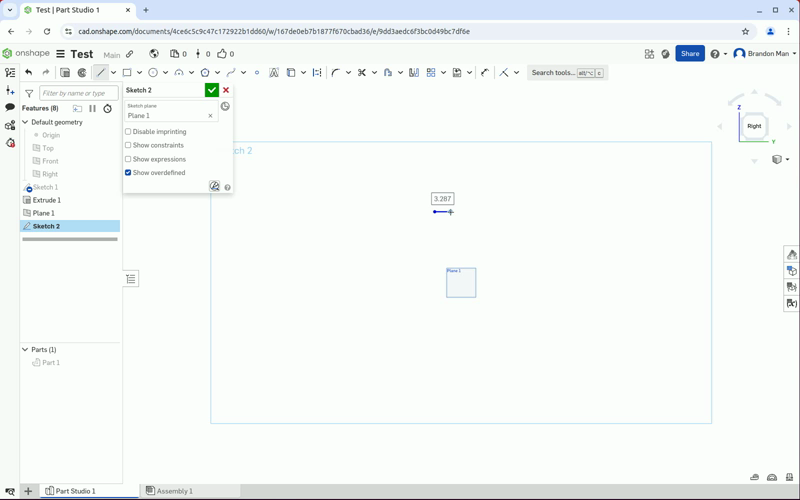
mouse_move(480, 211)
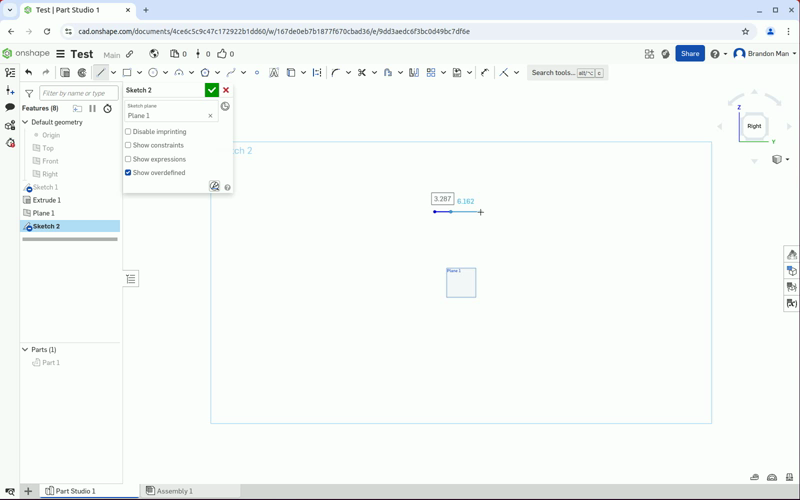
mouse_move(450, 177)
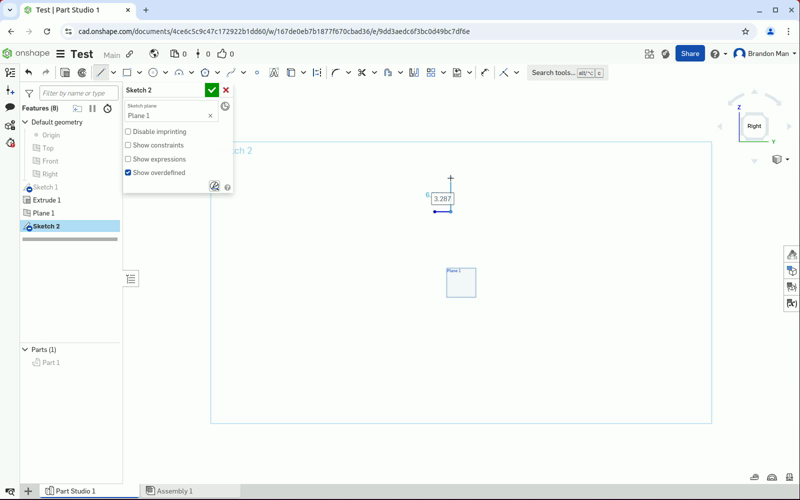
click(450, 177)
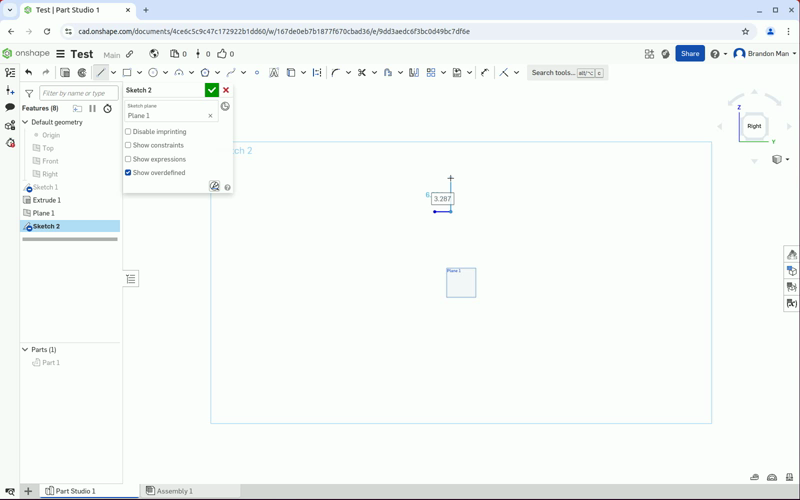
key_up(shift)
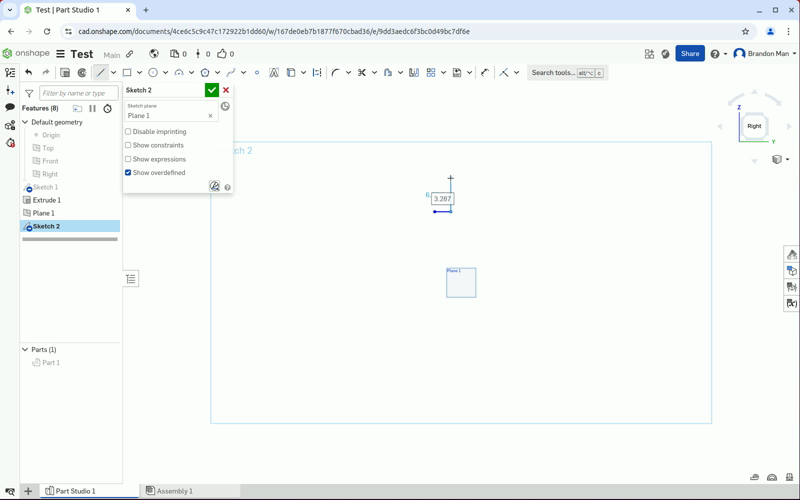
key_down(shift)
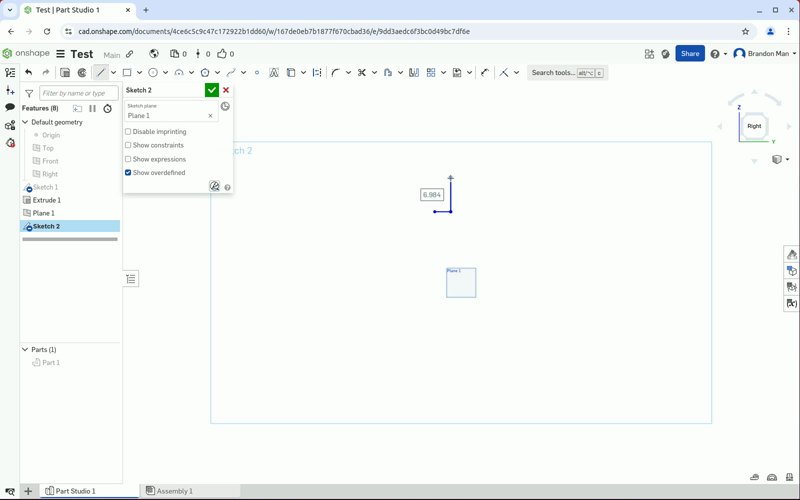
mouse_move(480, 177)
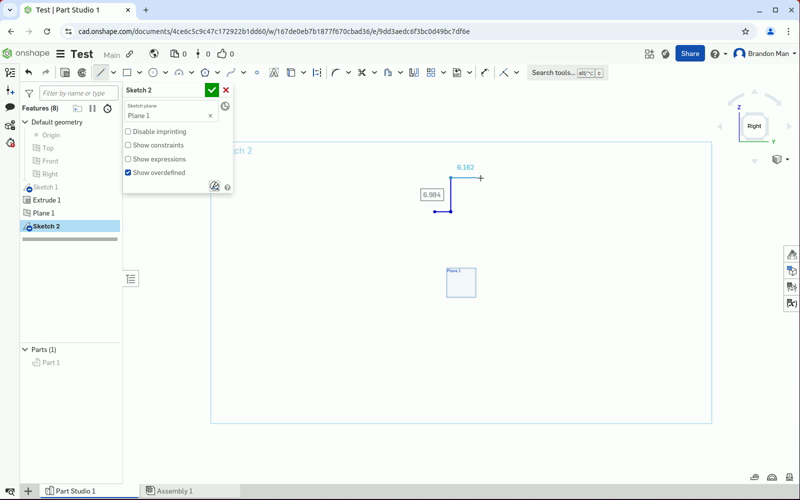
mouse_move(434, 177)
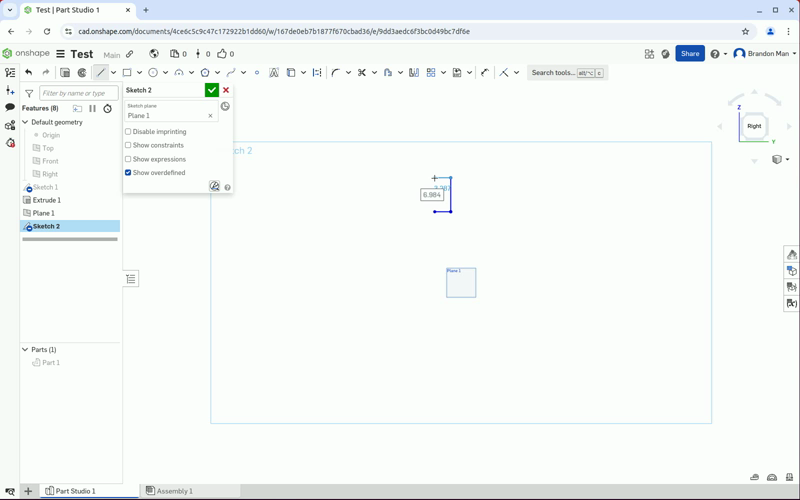
click(434, 177)
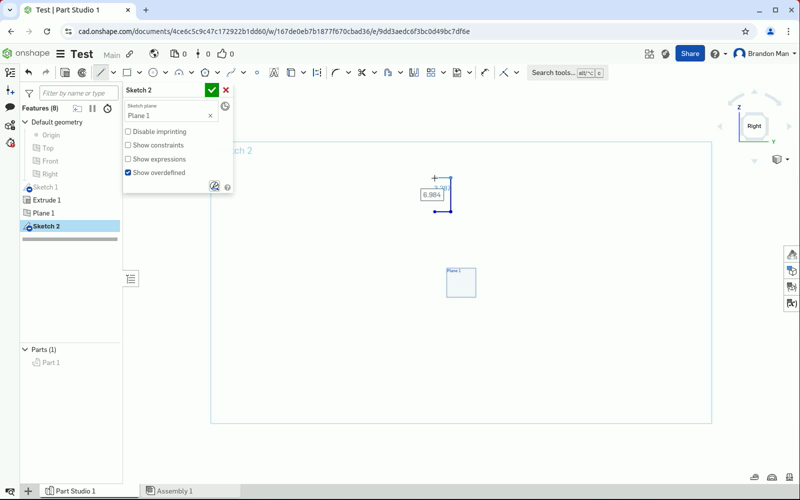
key_up(shift)
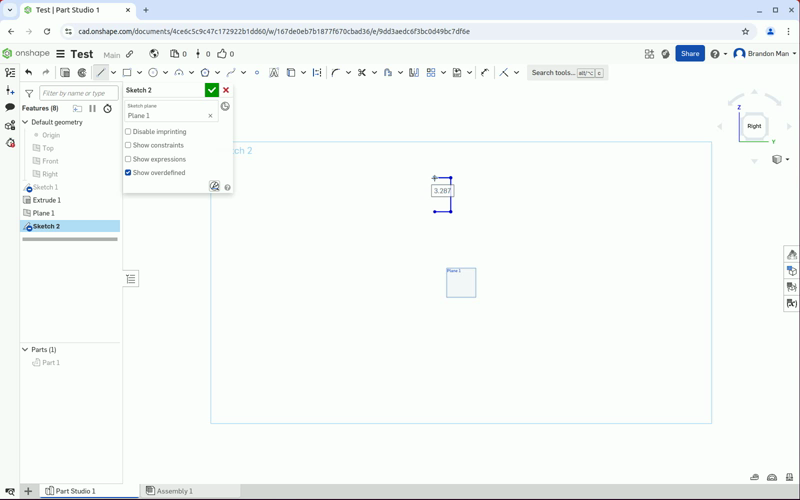
mouse_move(464, 177)
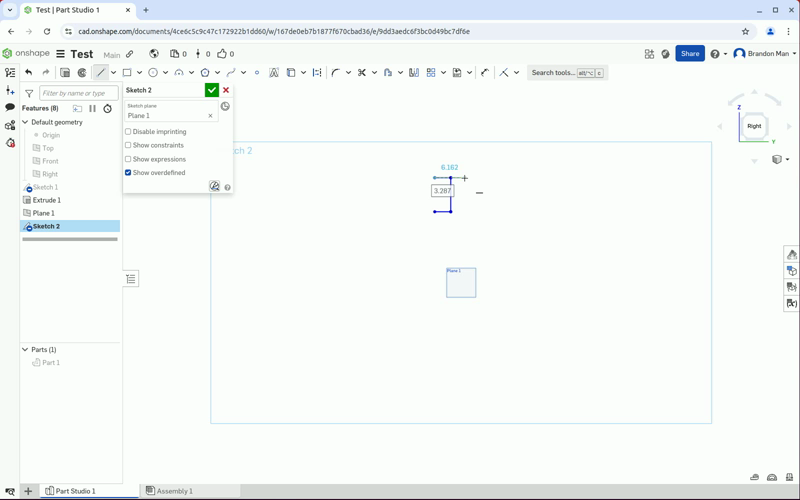
key_down(shift)
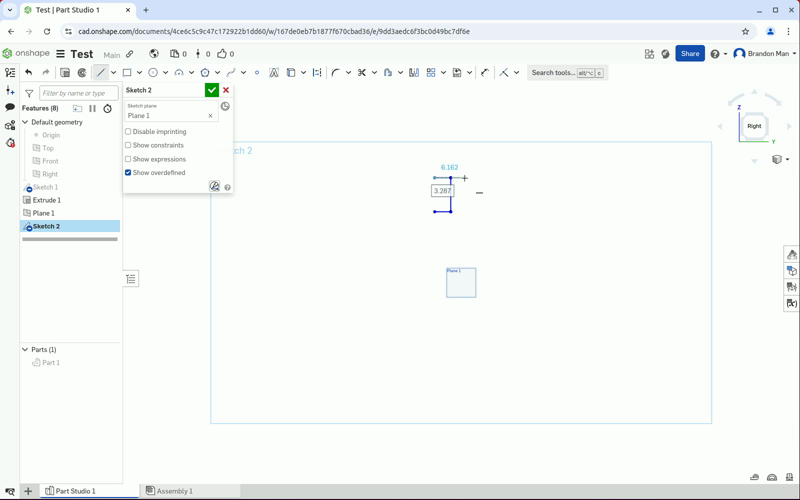
mouse_move(434, 211)
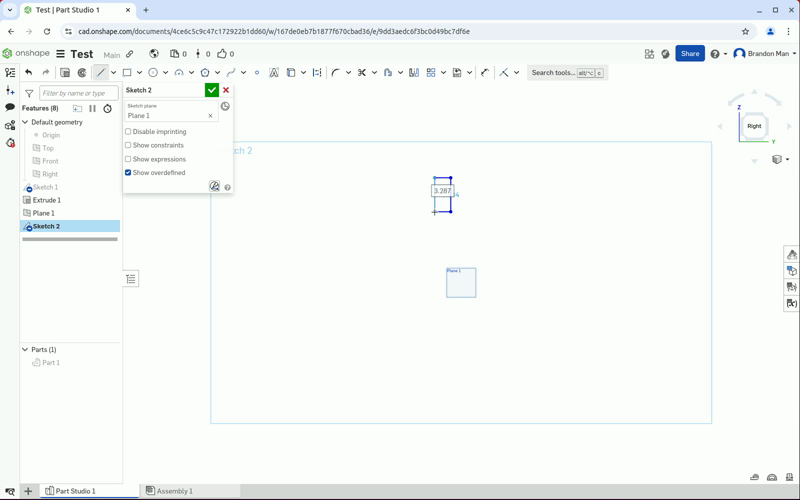
key_up(shift)
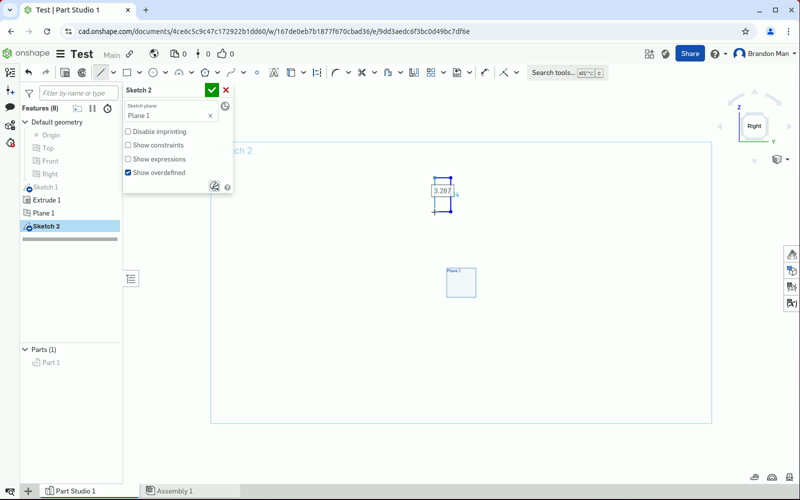
click(434, 211)
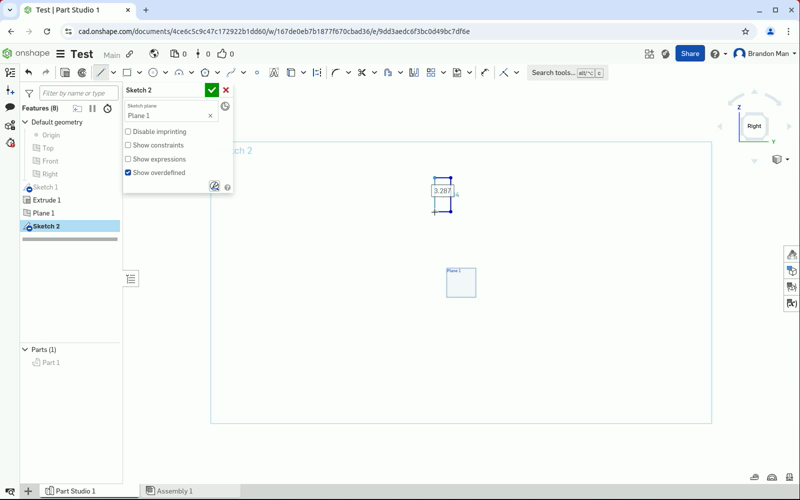
key(esc)
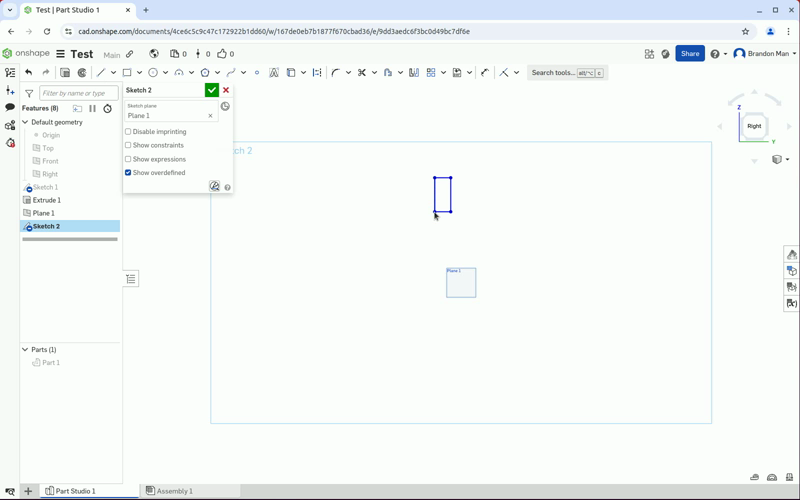
mouse_move(448, 202)
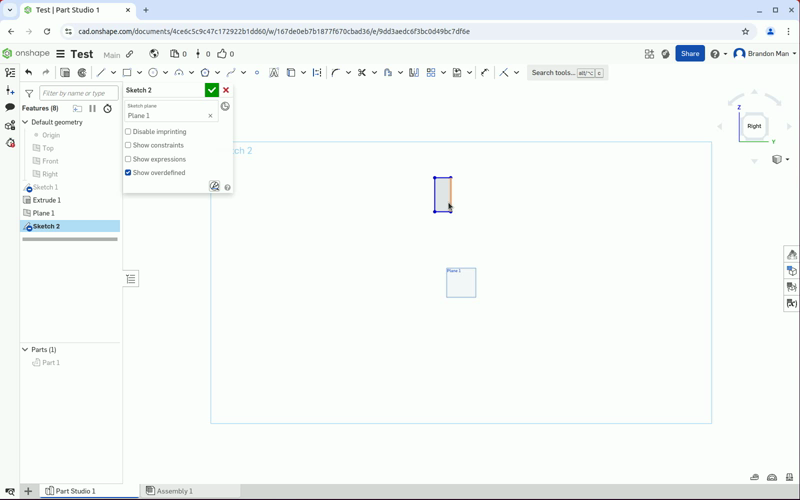
scroll(6)
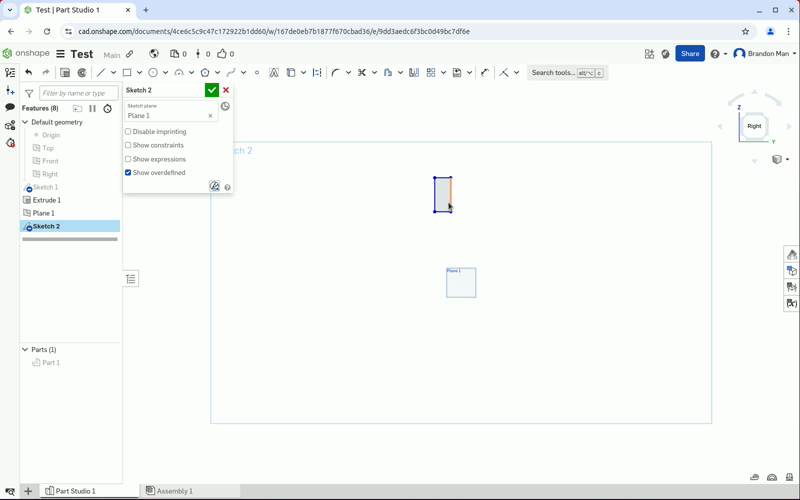
scroll(6)
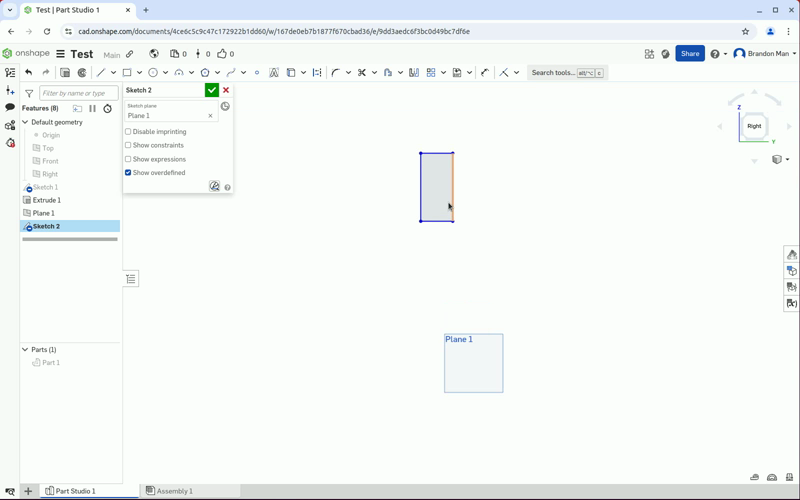
scroll(6)
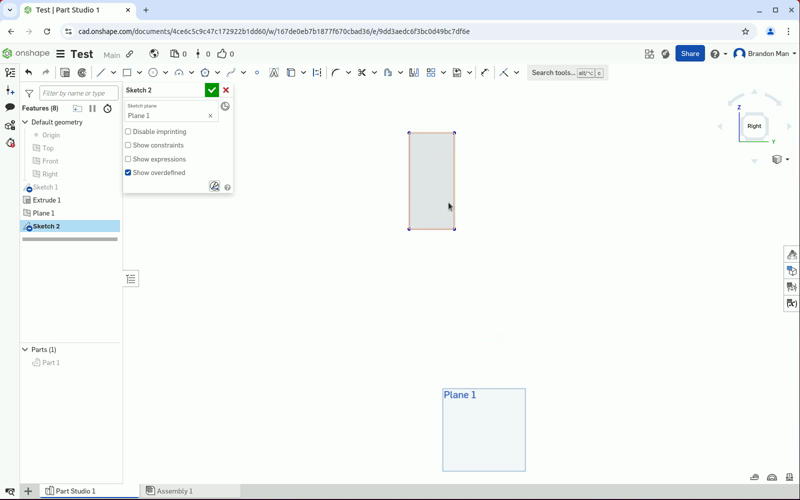
scroll(6)
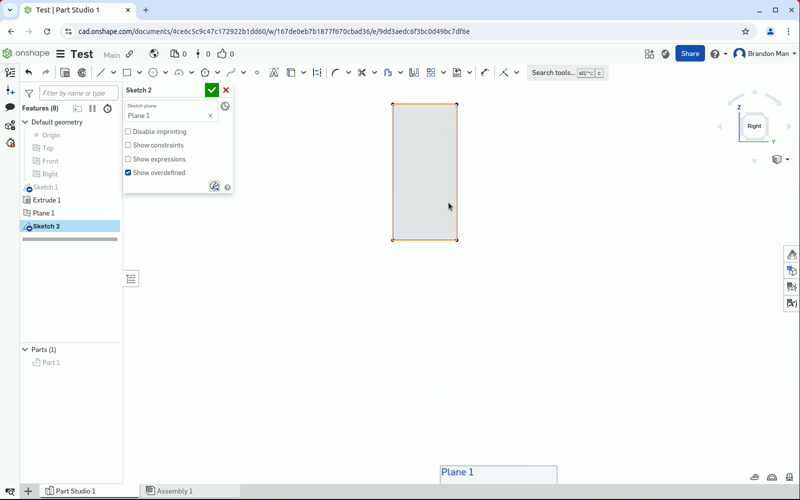
scroll(6)
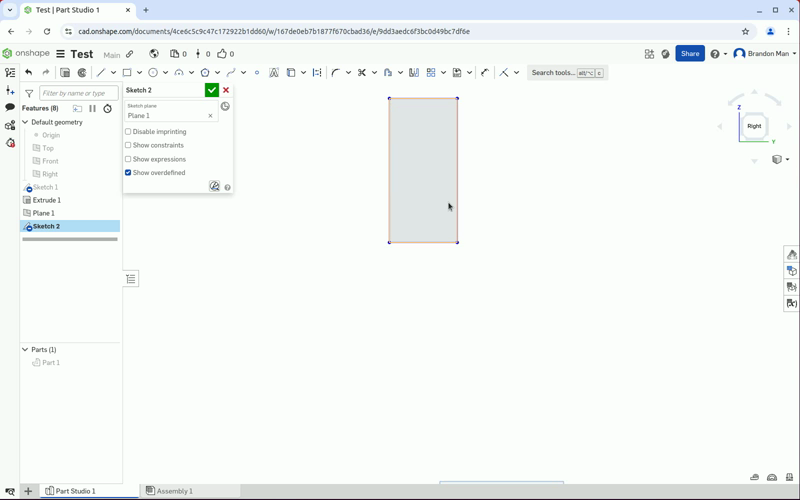
scroll(6)
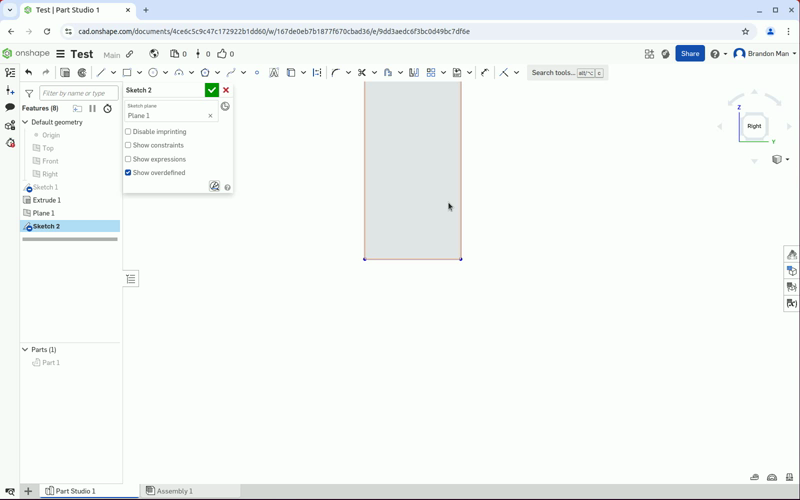
scroll(6)
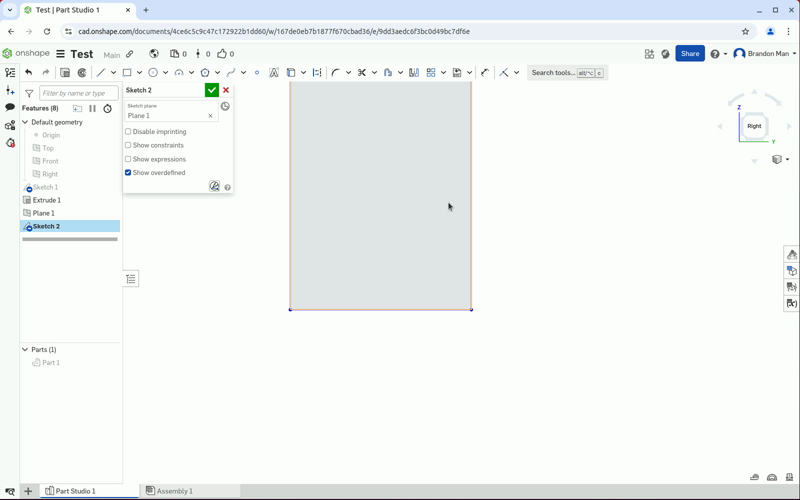
click(448, 202)
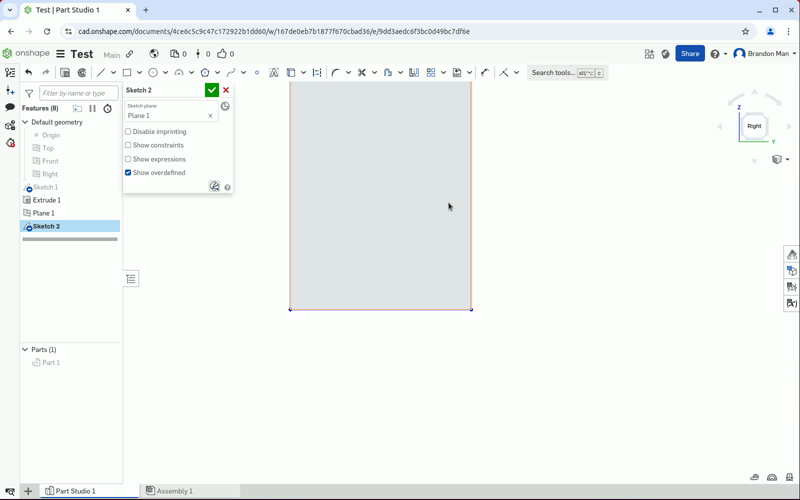
scroll(-6)
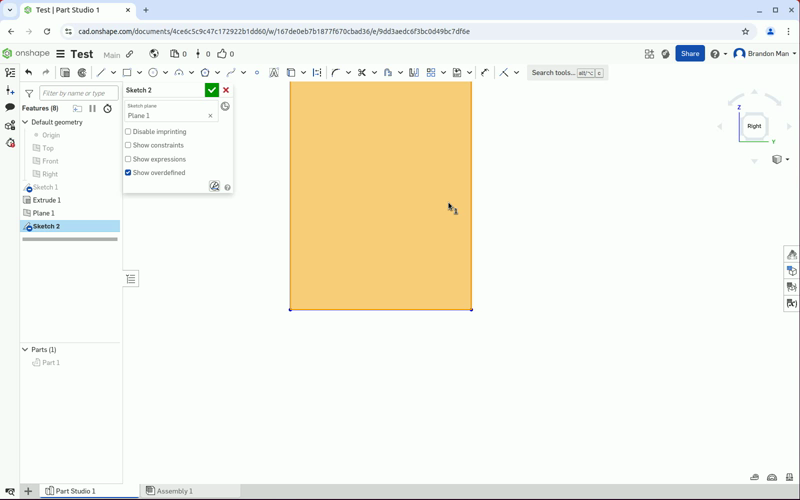
scroll(-6)
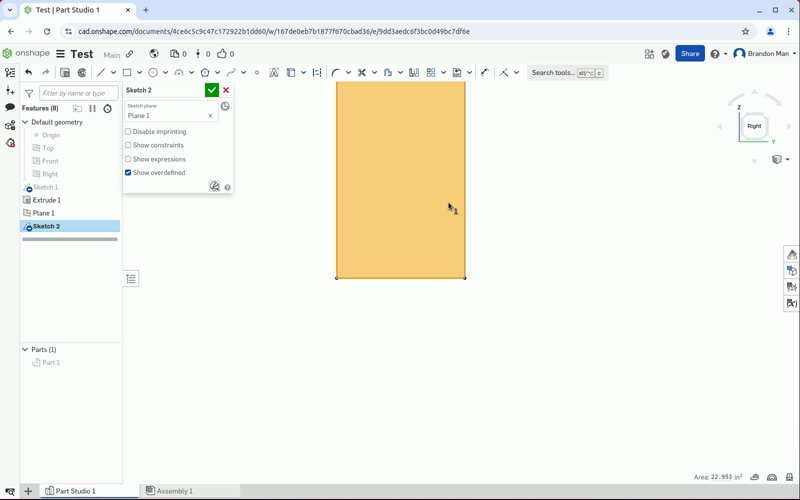
scroll(-6)
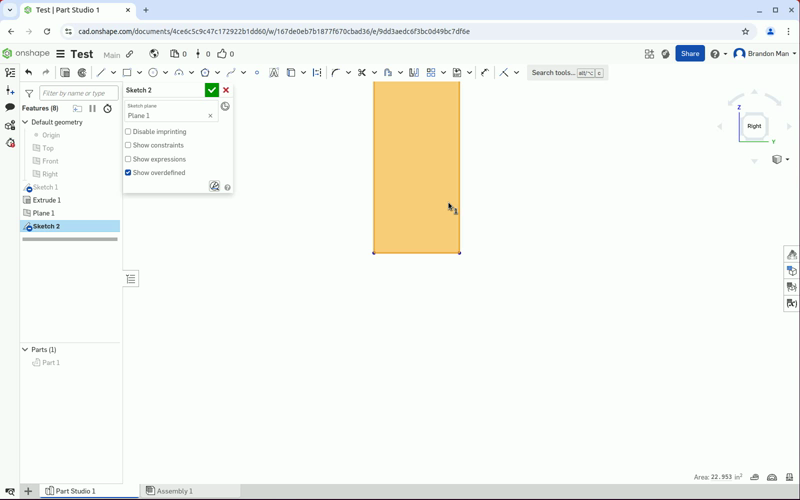
scroll(-6)
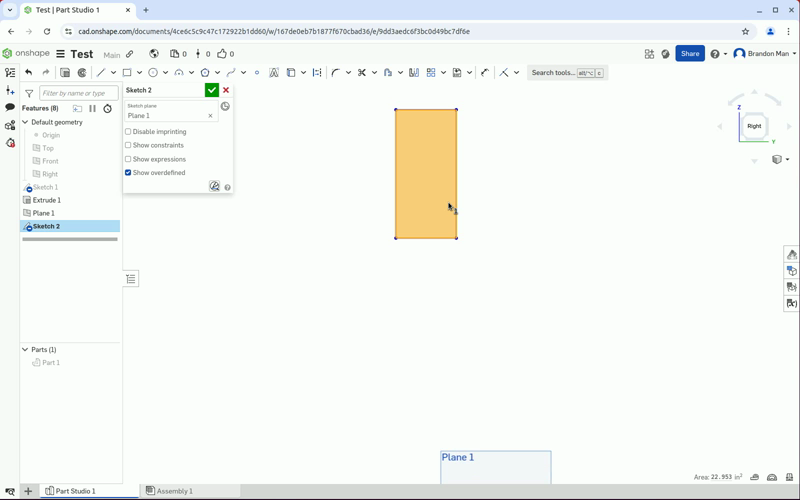
scroll(-6)
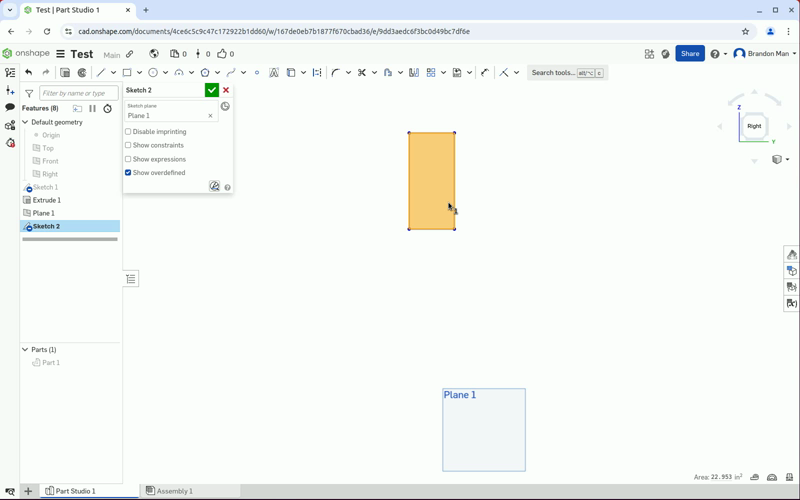
scroll(-6)
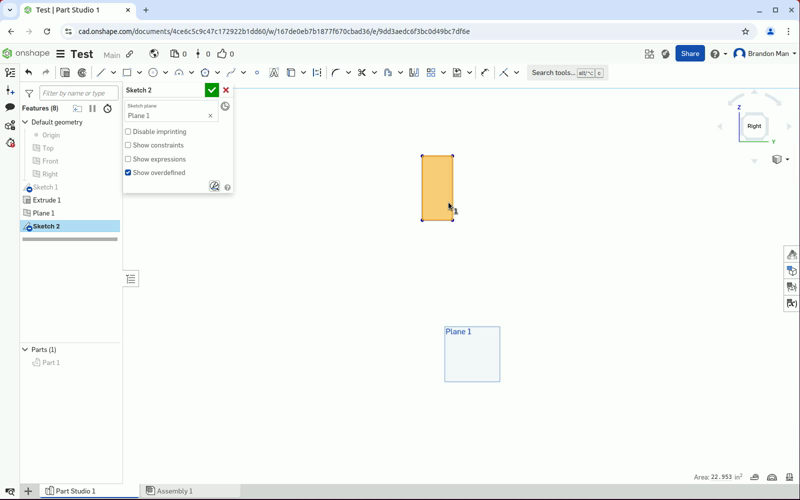
scroll(-6)
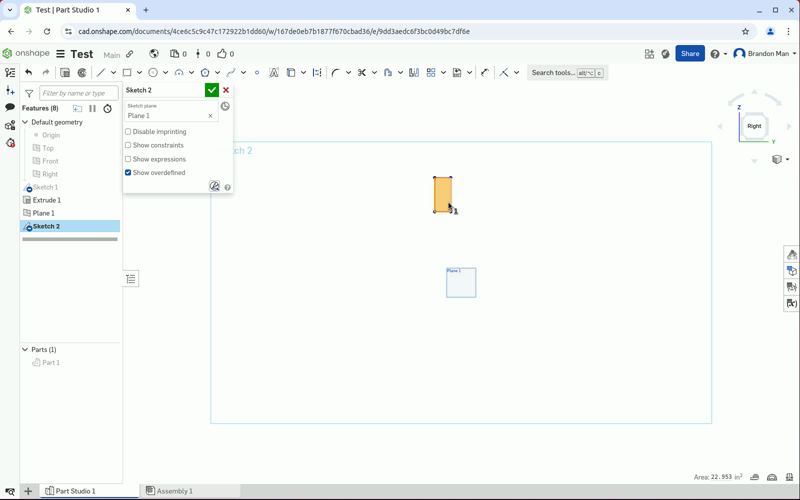
mouse_move(73, 352)
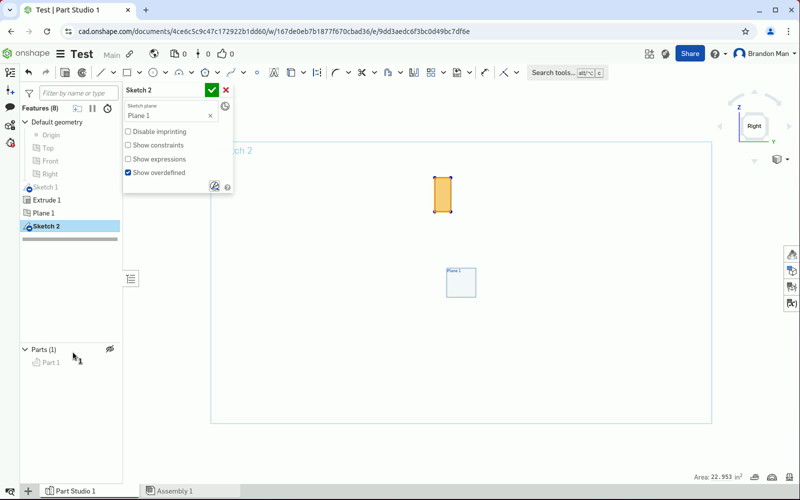
key(shift+y)
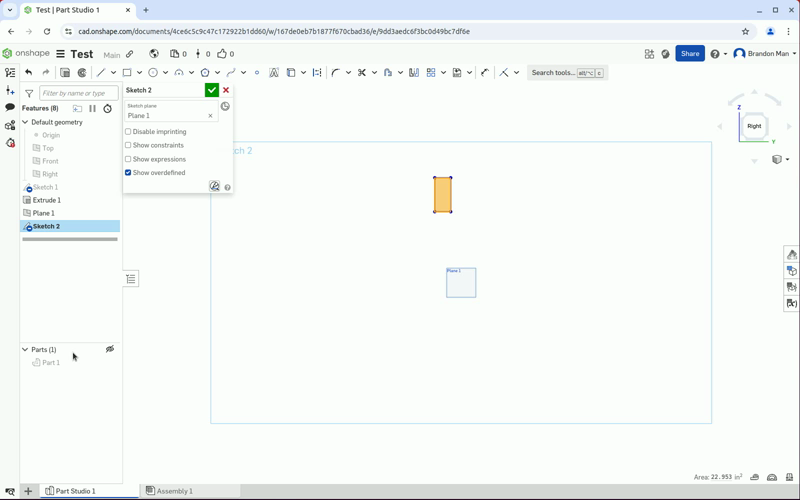
key(shift+e)
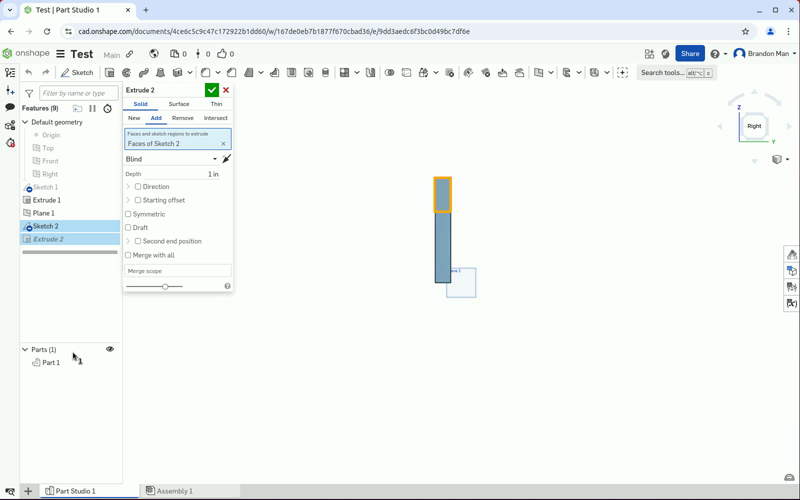
mouse_move(143, 106)
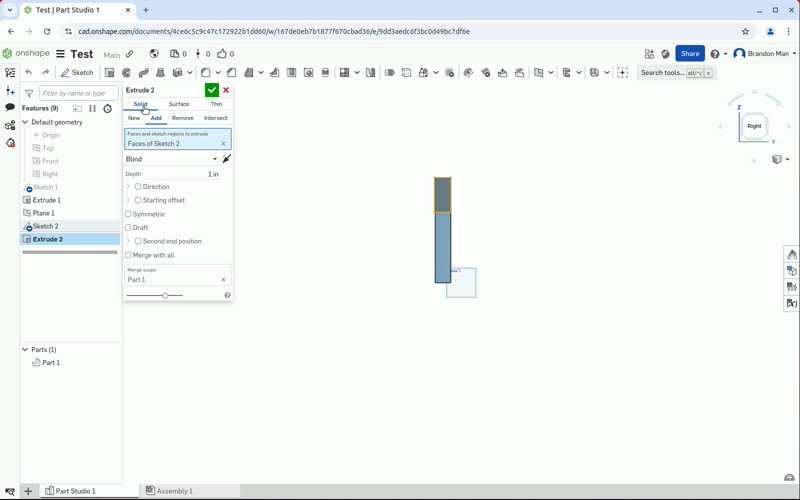
click(143, 106)
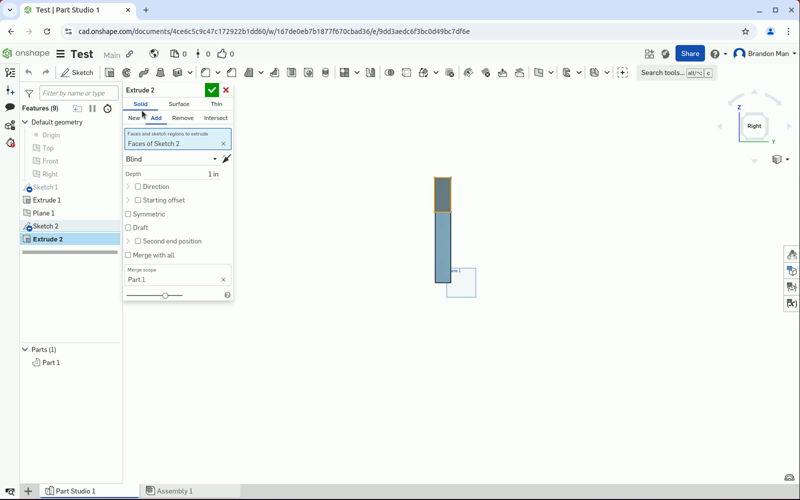
mouse_move(137, 120)
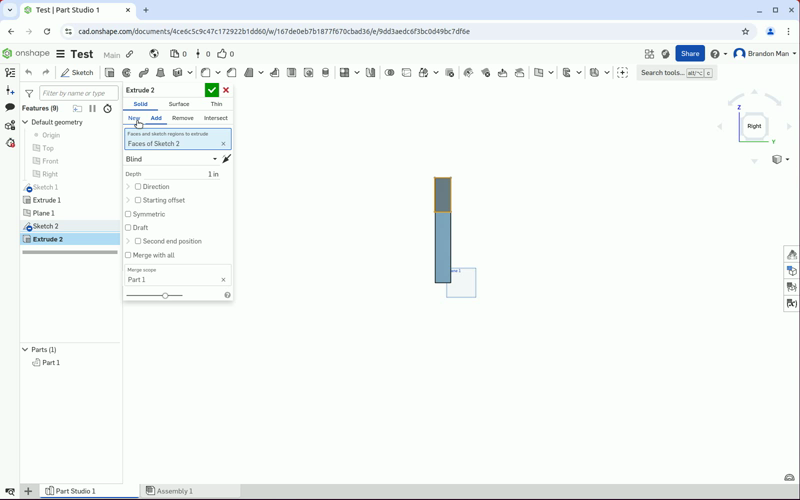
click(137, 120)
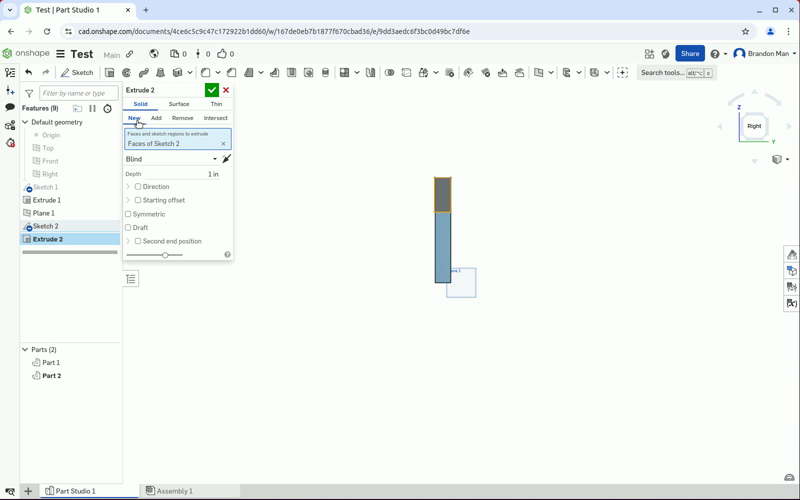
key(tab, 4)
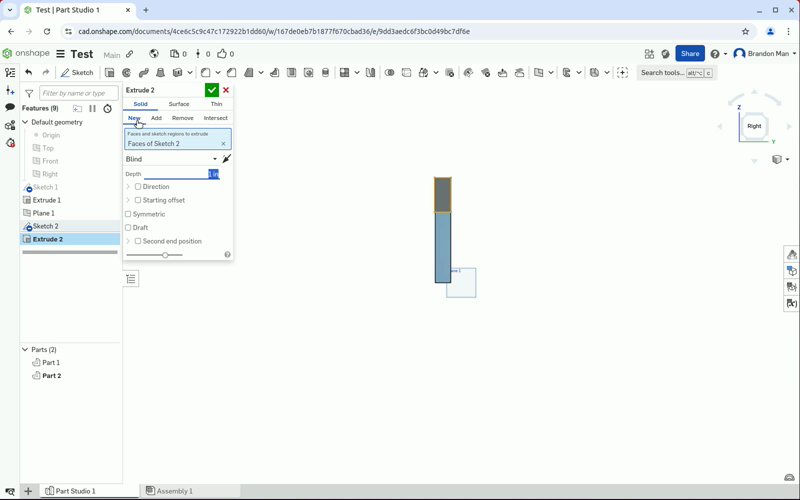
text(25.756)
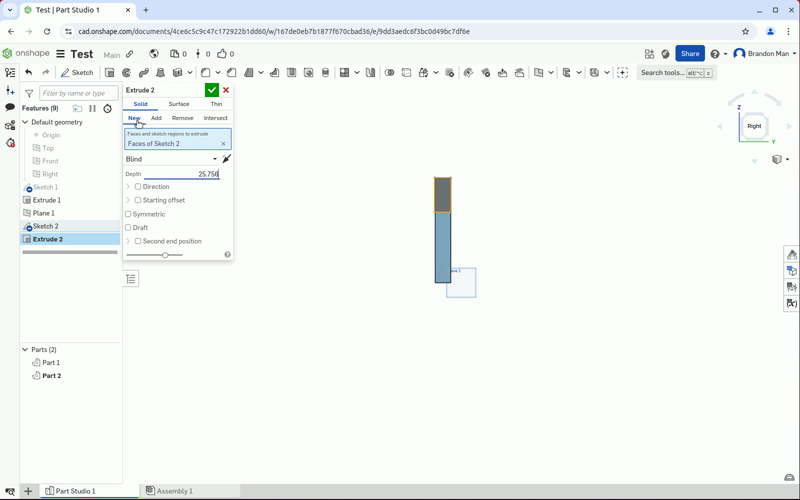
key(enter)
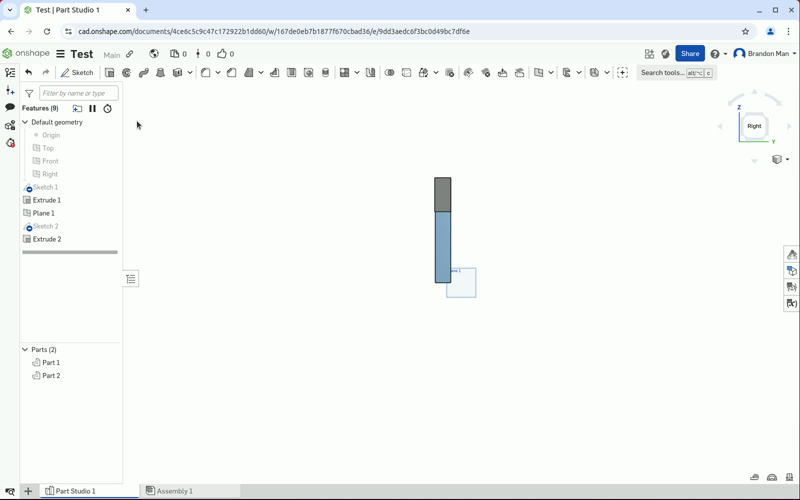
key(shift+h)
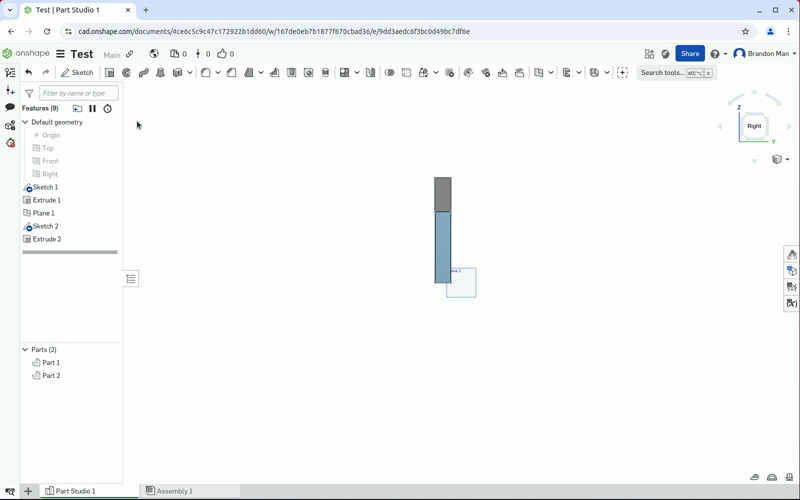
key(shift+h)
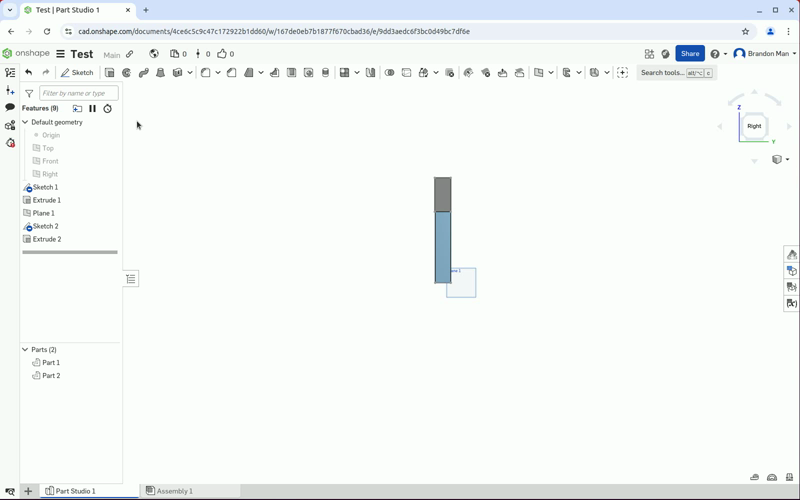
key(shift+7)
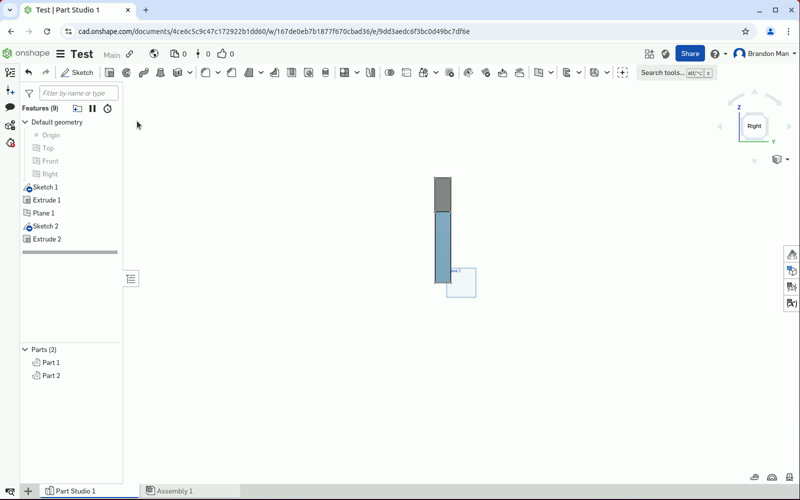
key(right, 2)
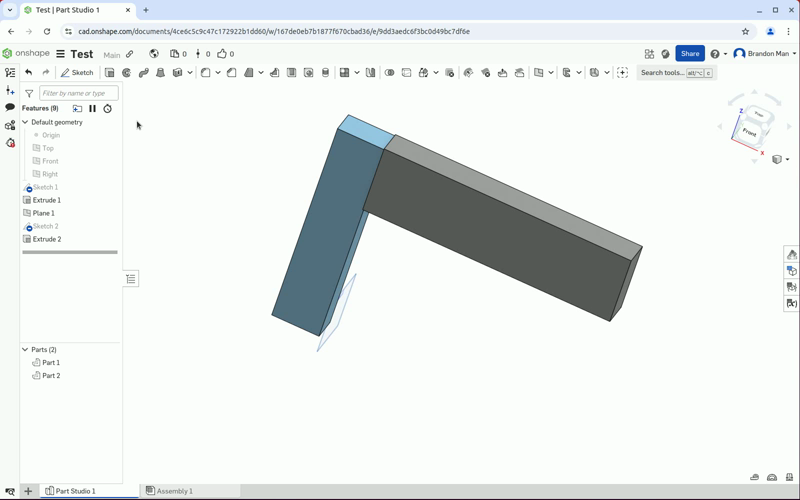
key(down, 2)
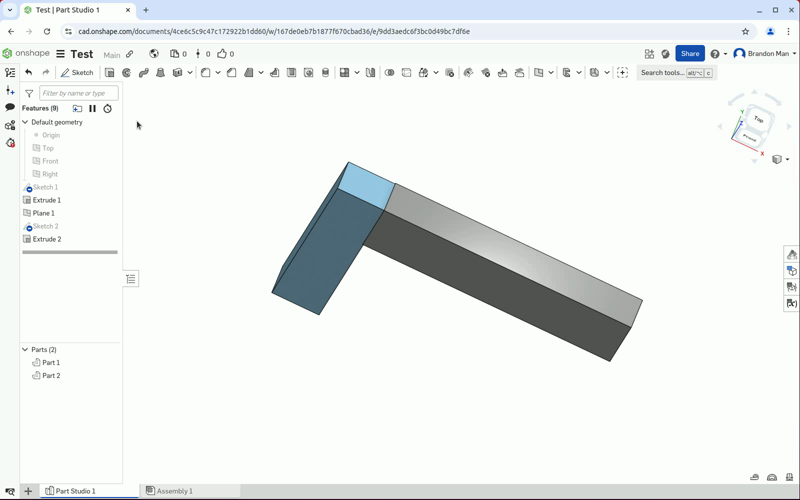
key(up, 2)
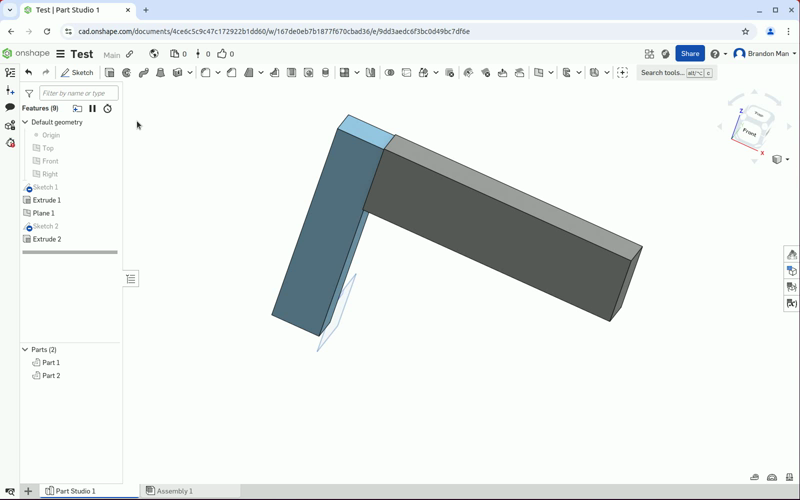
key(left, 2)
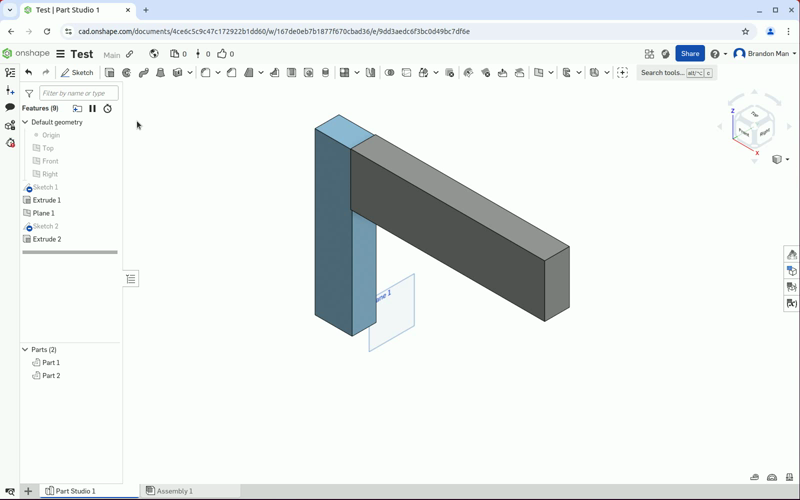
mouse_move(73, 189)
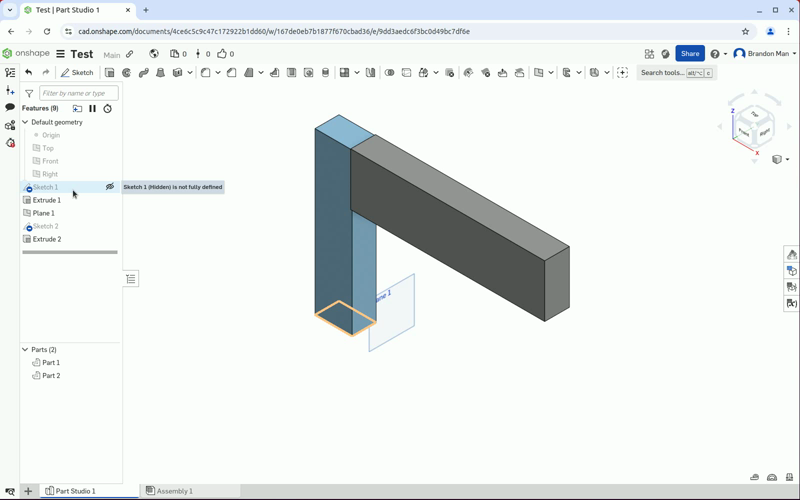
click(73, 189)